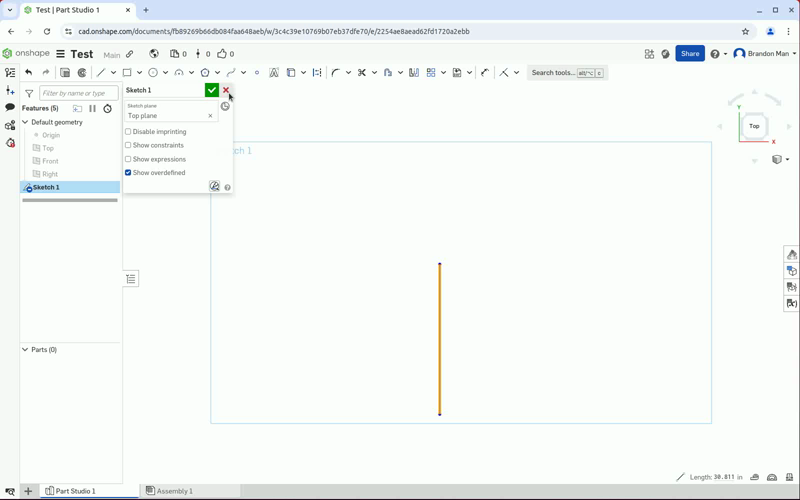
key(shift+h)
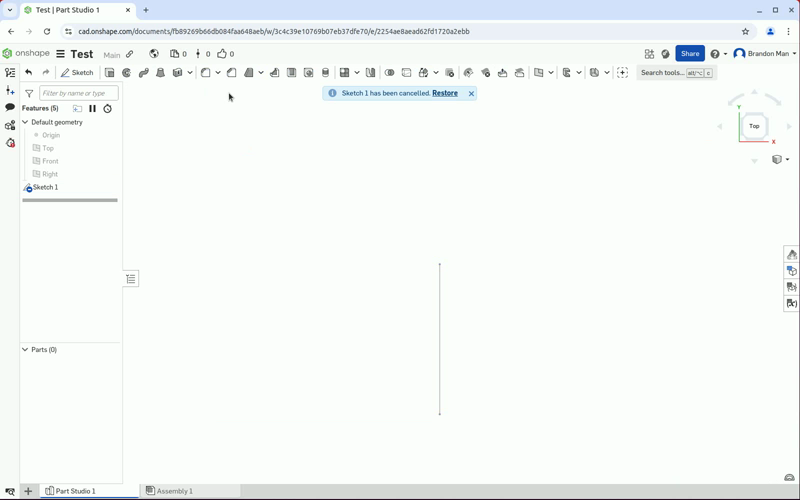
key(shift+s)
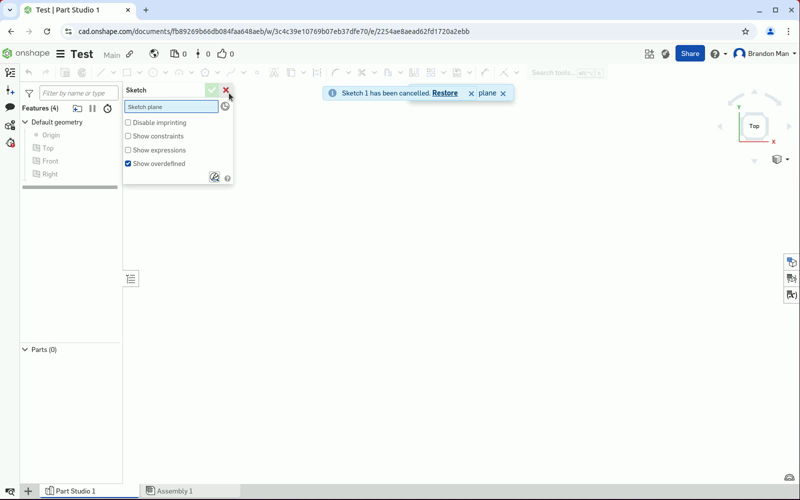
mouse_move(73, 150)
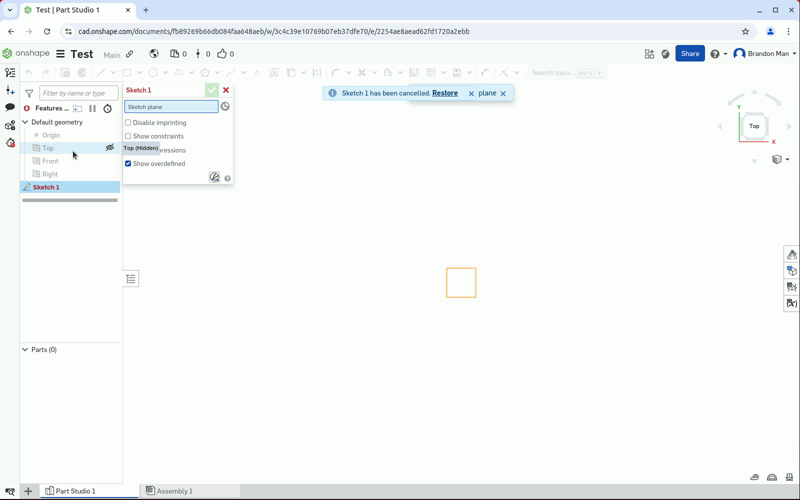
click(73, 150)
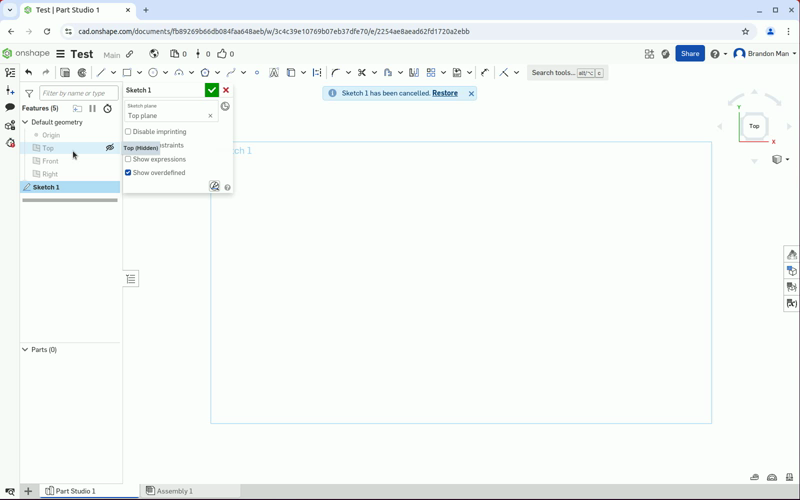
mouse_move(73, 352)
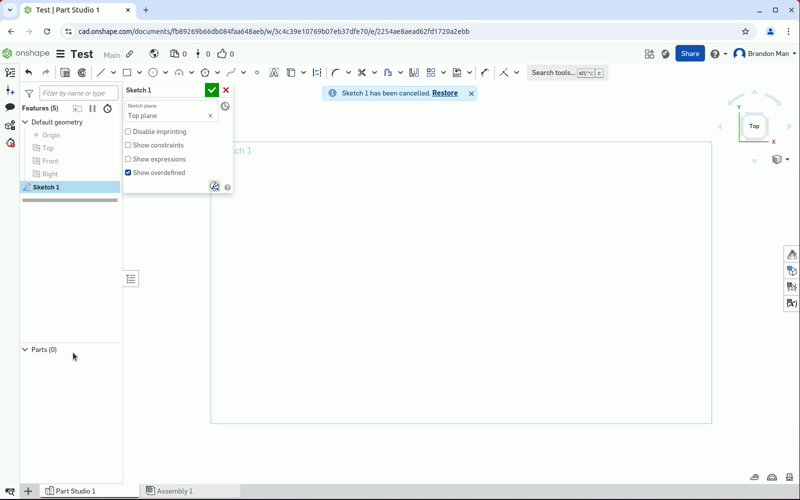
key(y)
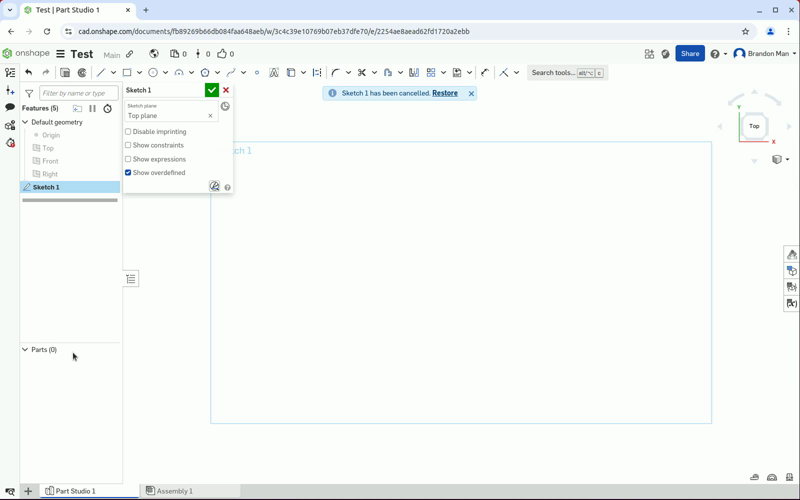
key(l)
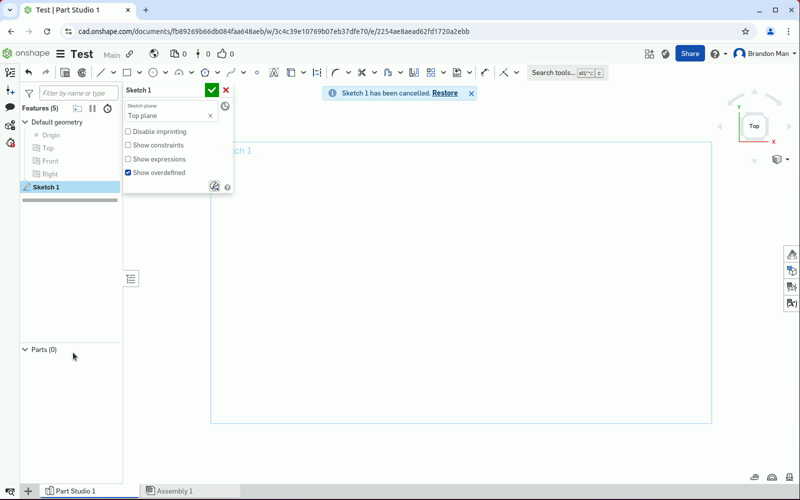
key_down(shift)
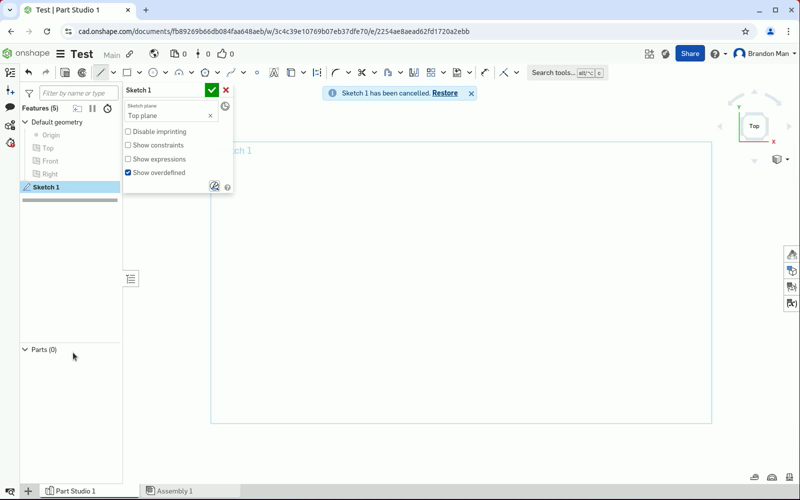
mouse_move(460, 282)
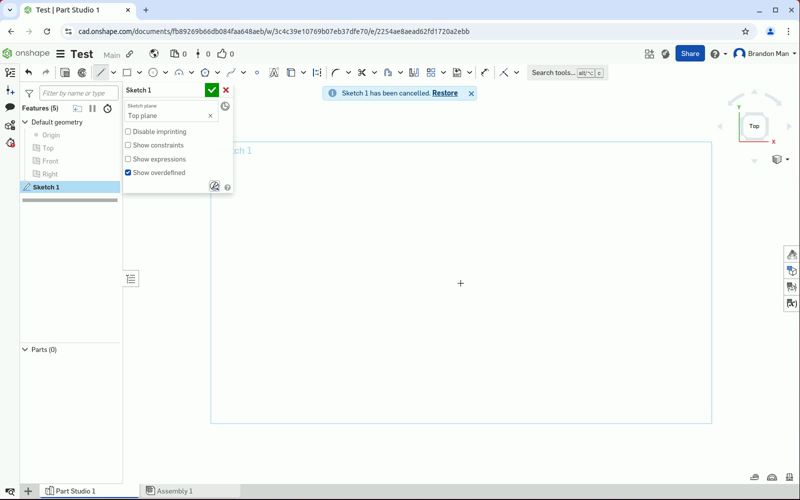
click(460, 282)
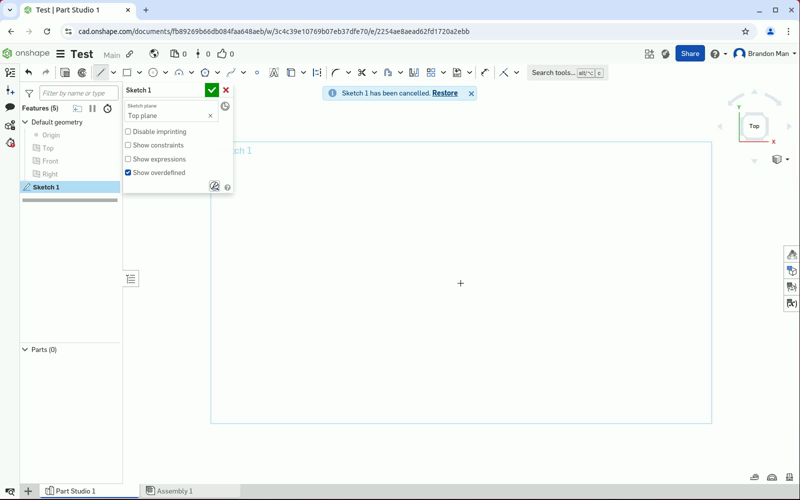
key_up(shift)
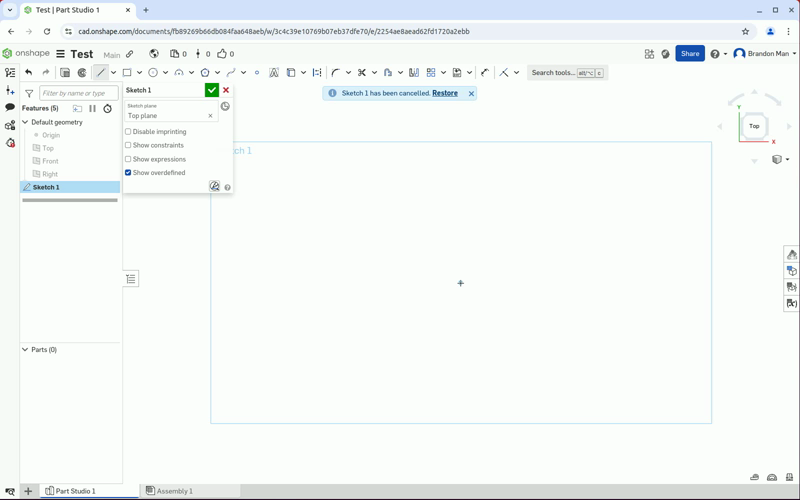
key_down(shift)
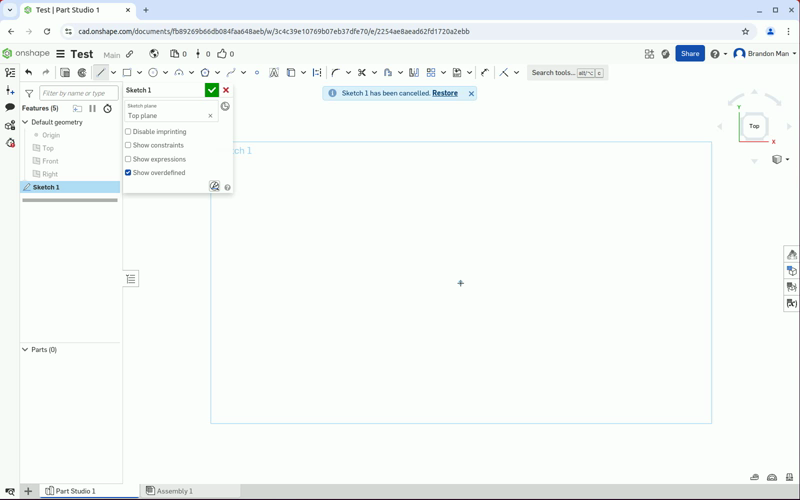
mouse_move(535, 282)
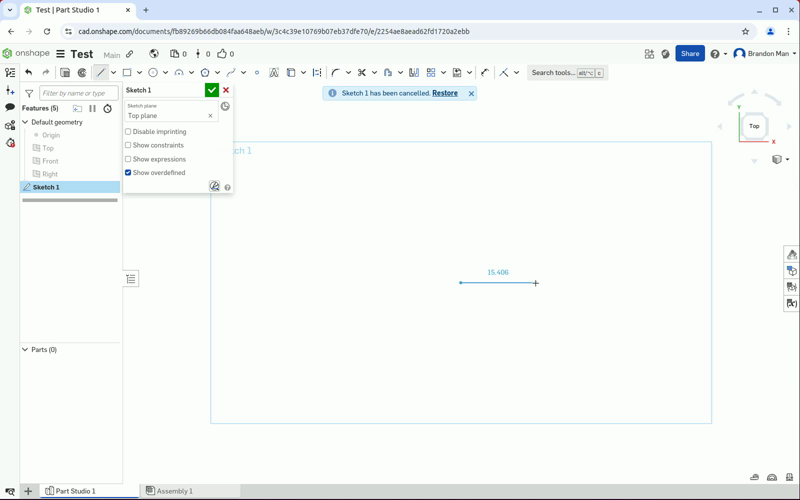
click(535, 282)
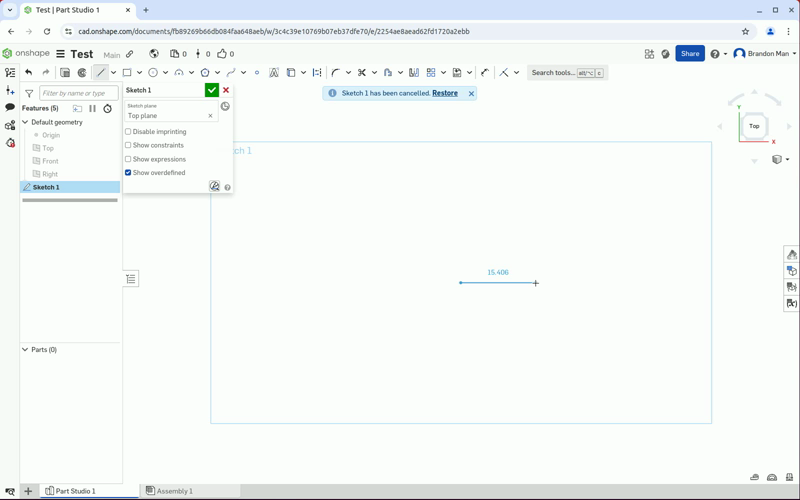
key_up(shift)
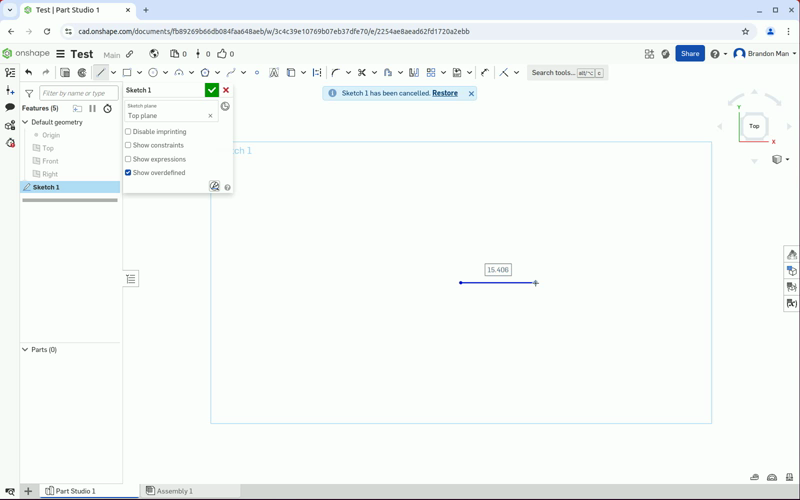
key_down(shift)
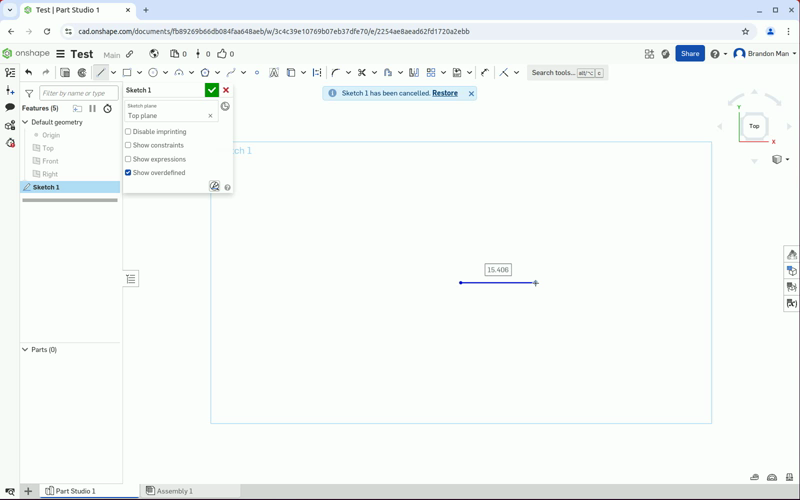
mouse_move(535, 170)
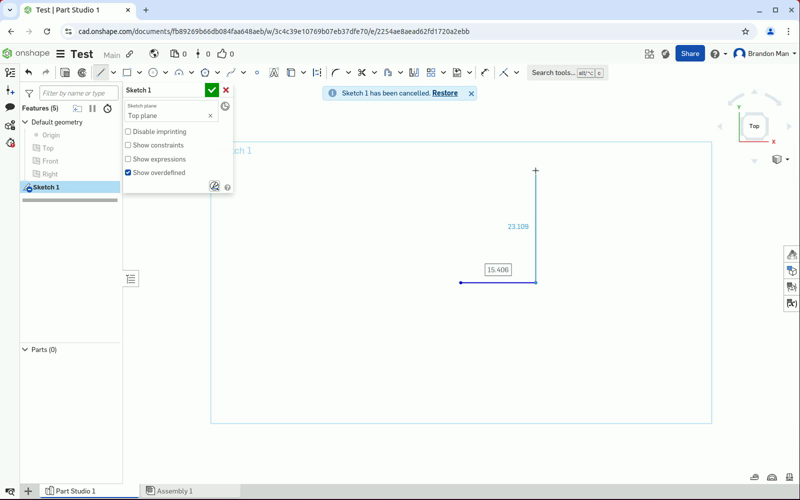
click(535, 170)
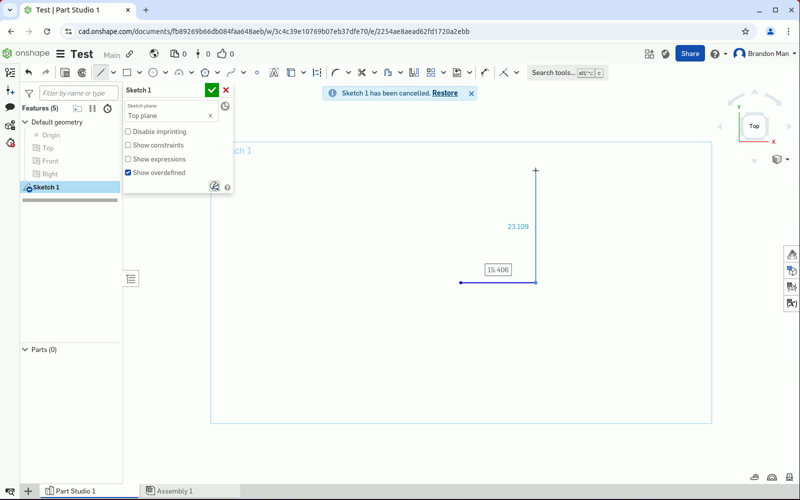
key_up(shift)
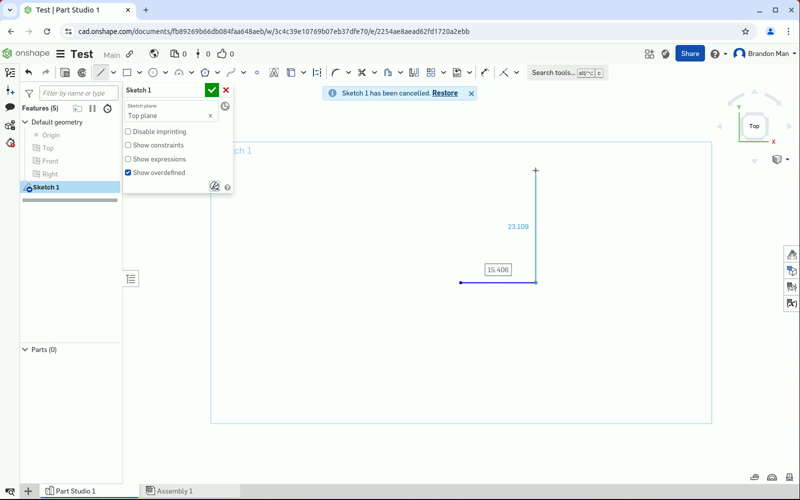
key_down(shift)
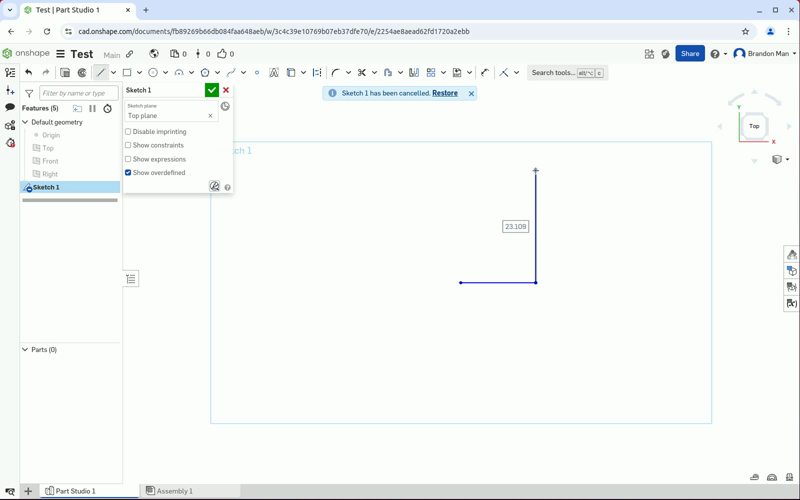
mouse_move(460, 170)
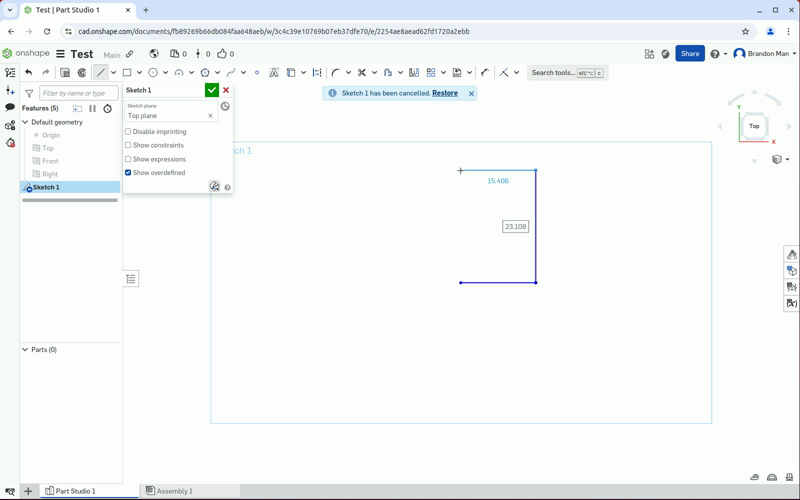
click(460, 170)
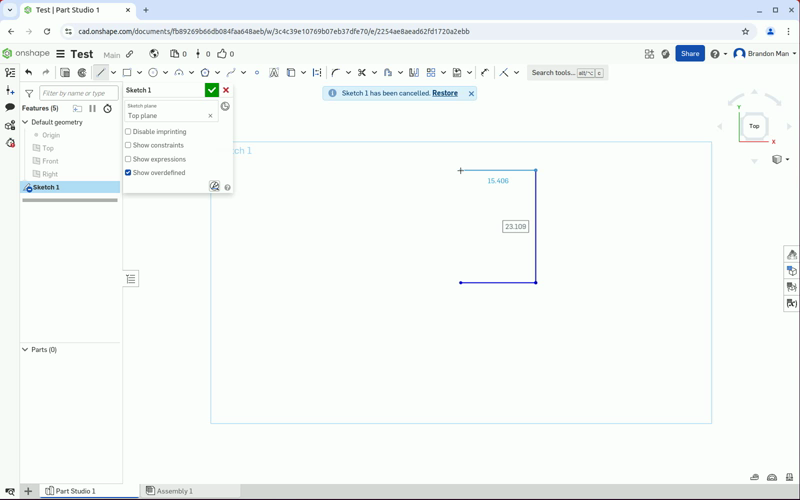
key_up(shift)
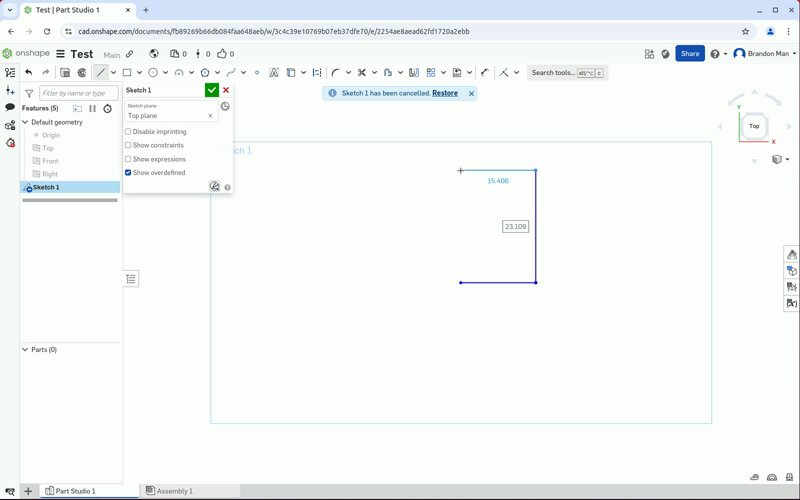
key_down(shift)
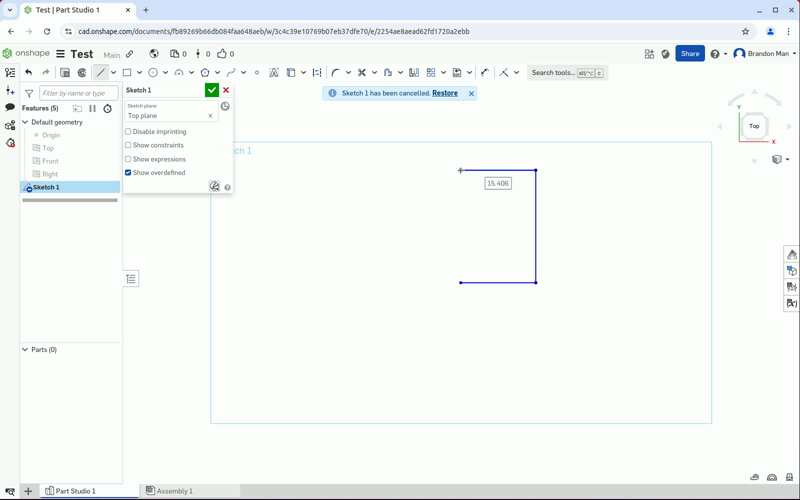
mouse_move(460, 282)
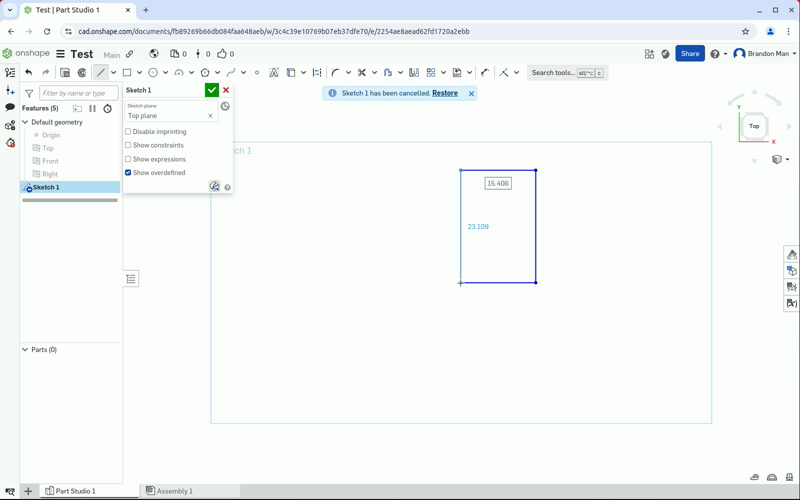
key_up(shift)
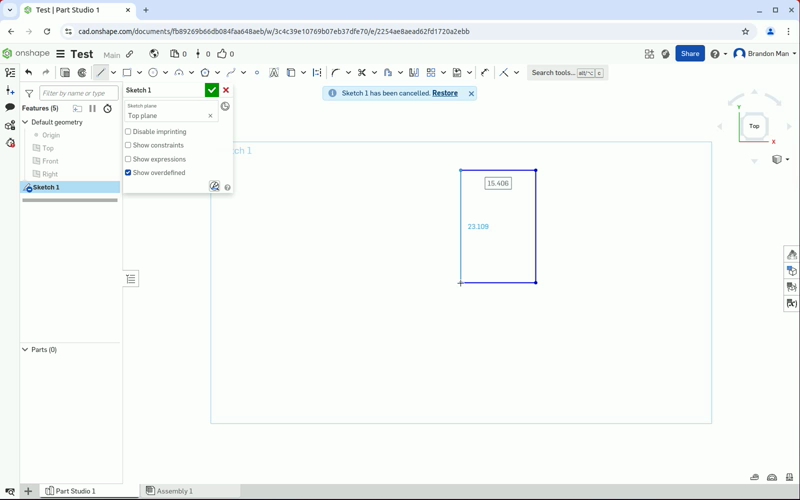
click(460, 282)
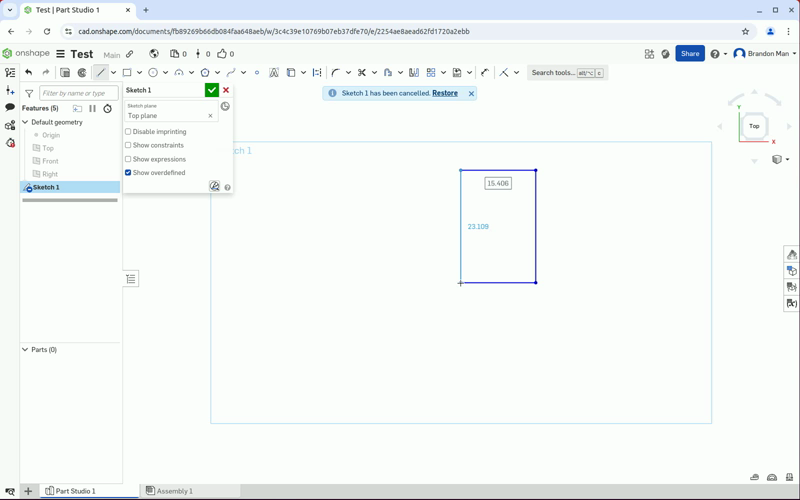
key(esc)
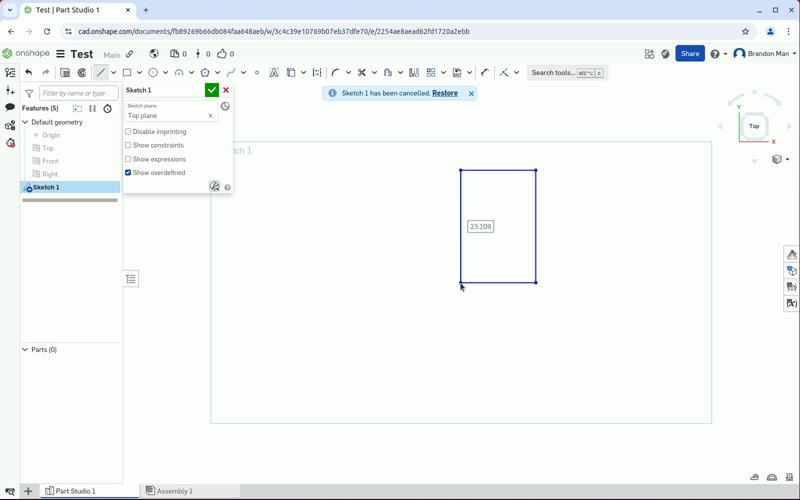
mouse_move(482, 184)
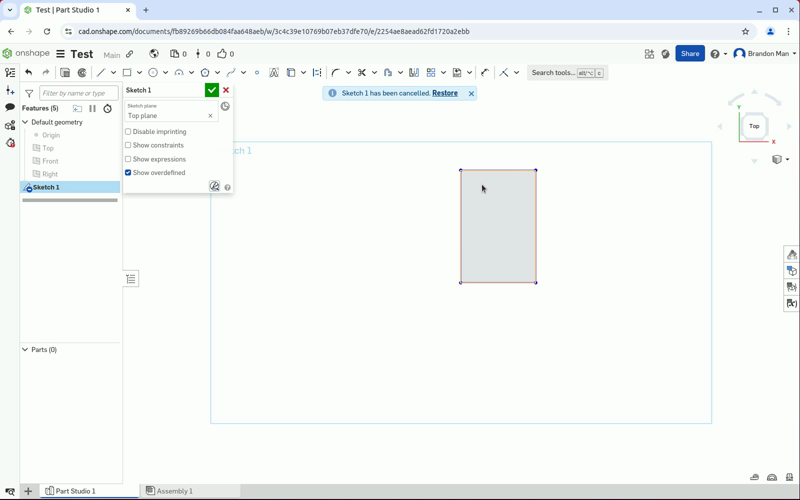
click(482, 184)
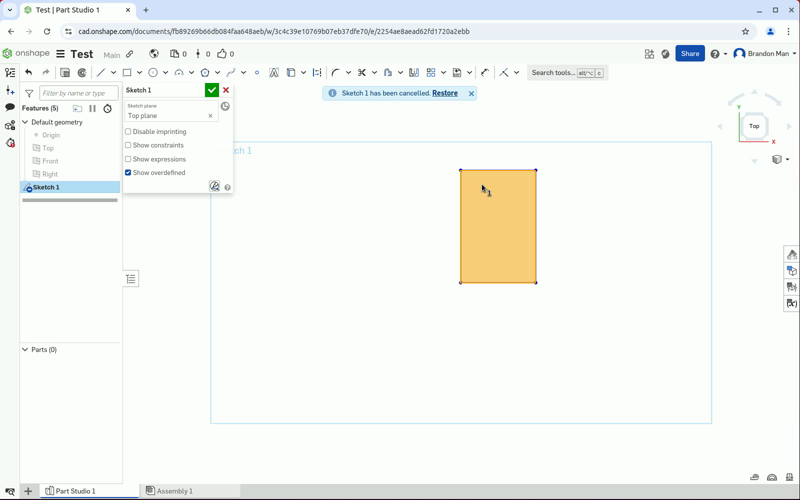
mouse_move(73, 352)
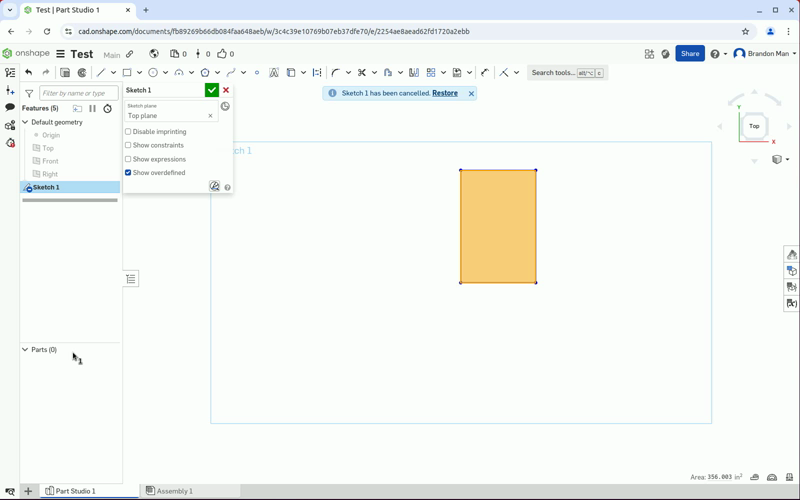
key(shift+y)
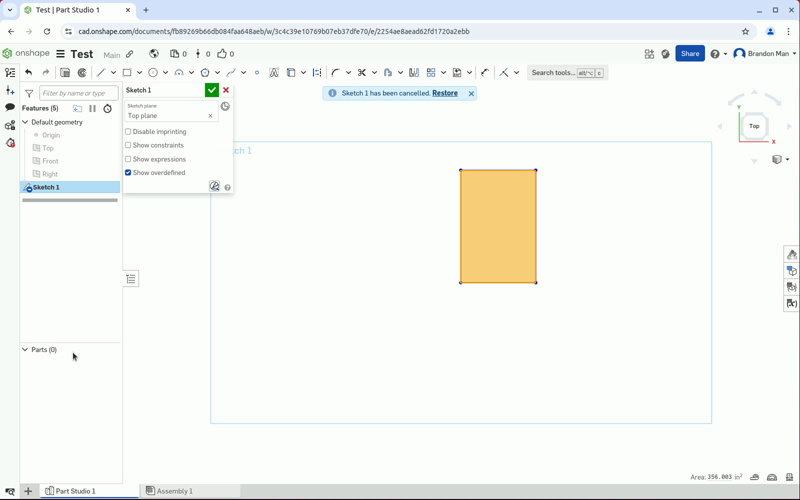
key(shift+e)
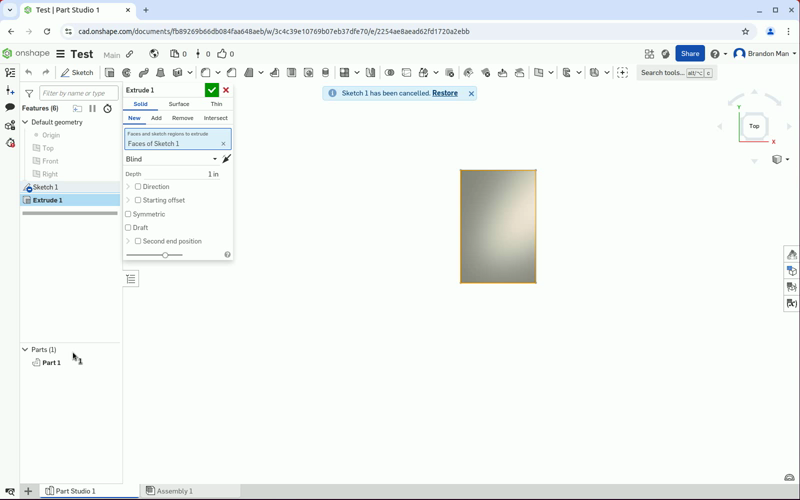
mouse_move(143, 106)
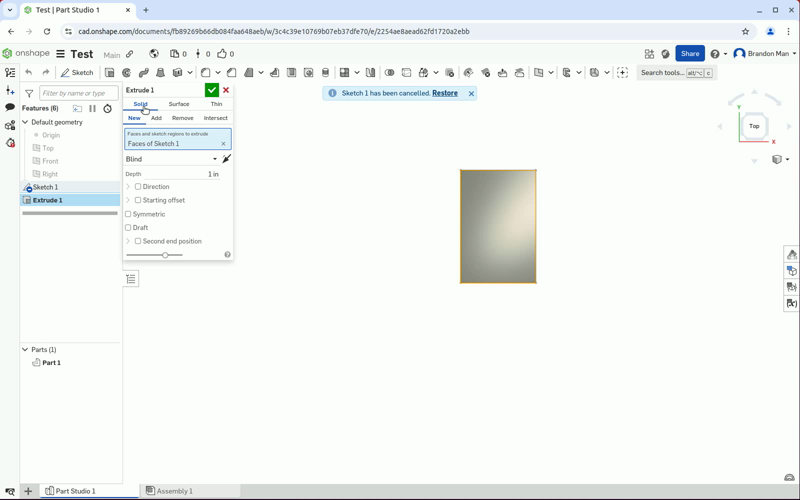
click(143, 106)
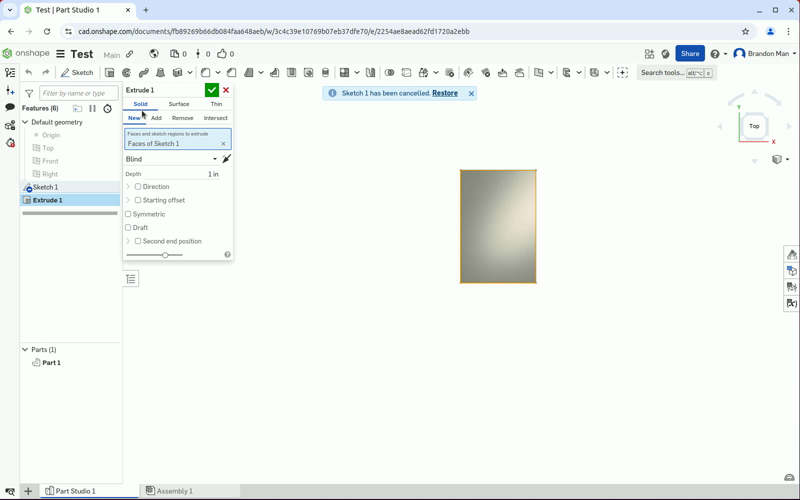
mouse_move(137, 120)
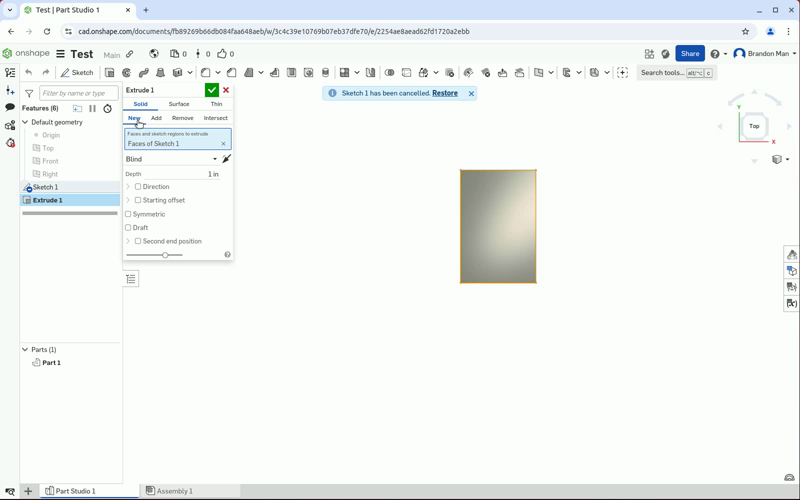
click(137, 120)
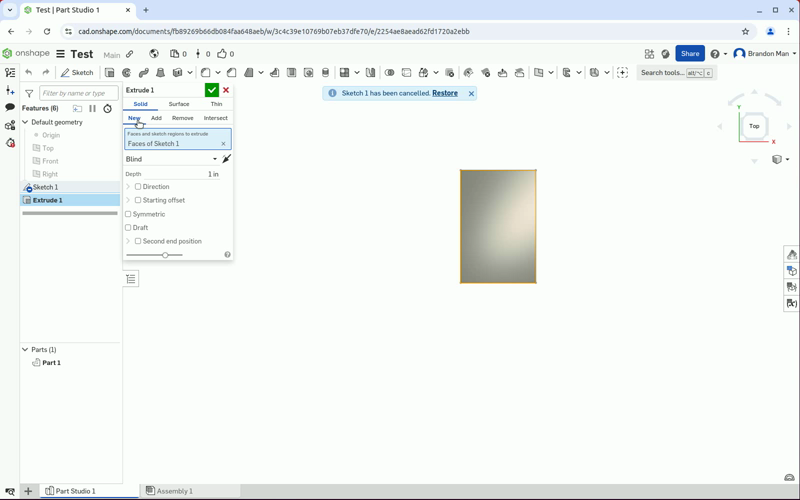
key(tab, 4)
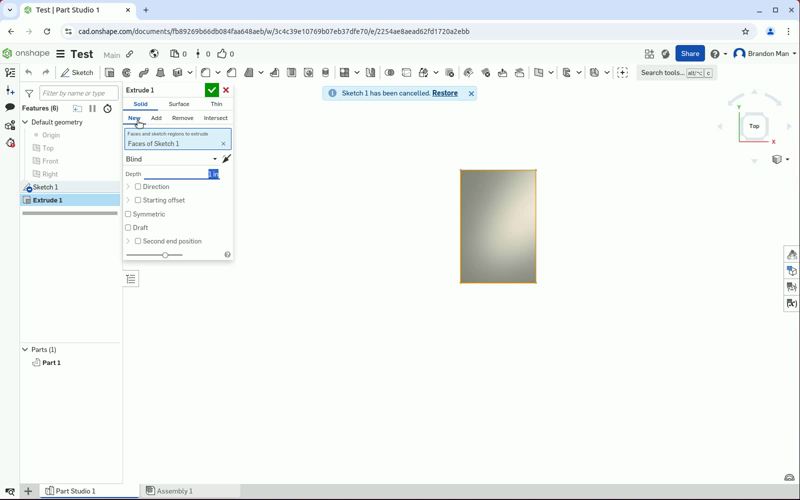
text(9.147)
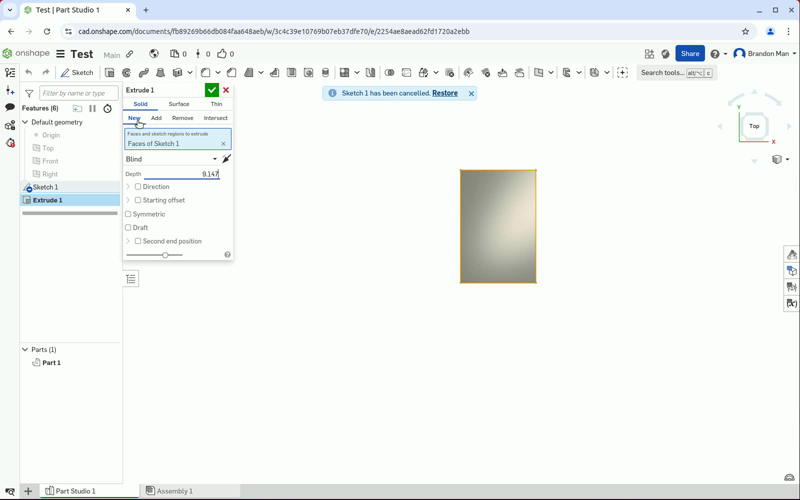
key(enter)
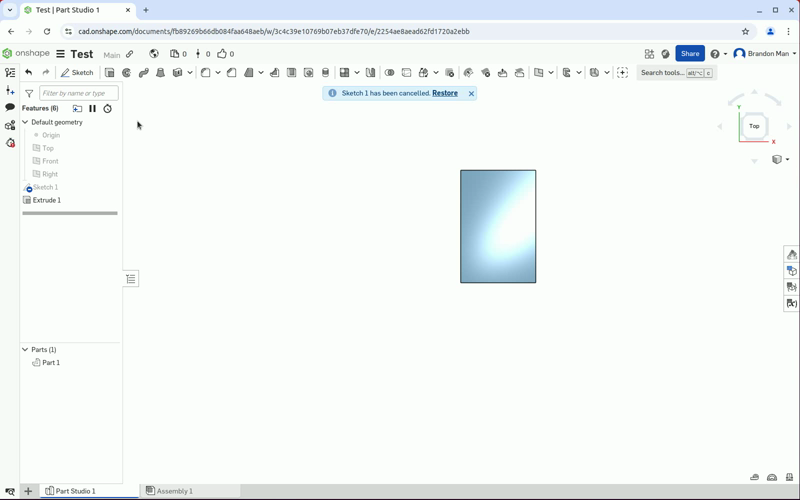
key(shift+h)
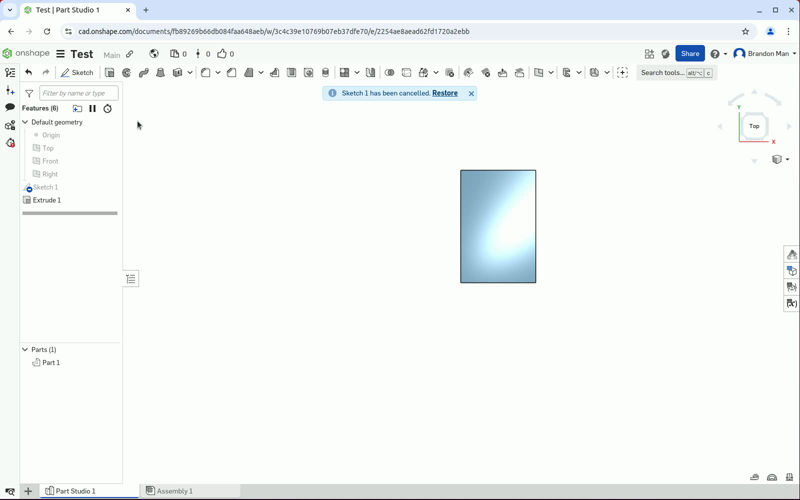
key(shift+h)
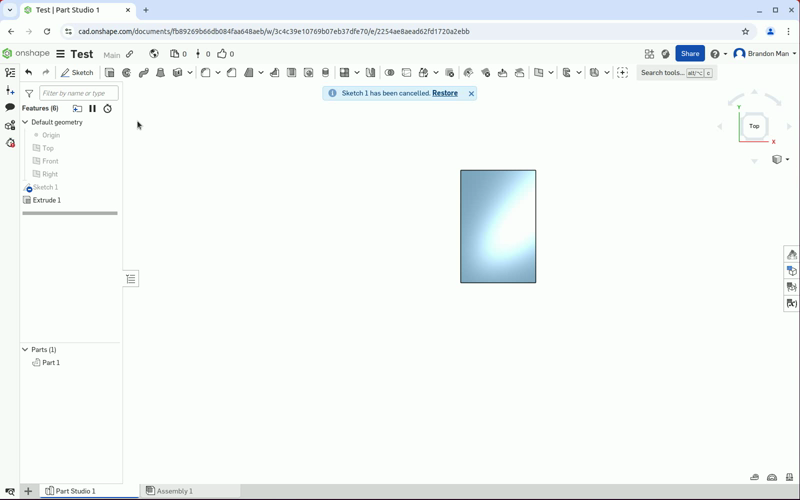
mouse_move(73, 189)
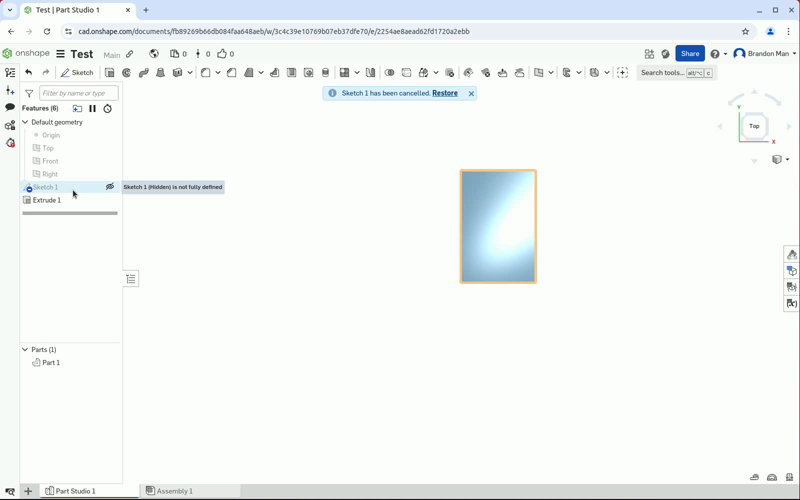
click(73, 189)
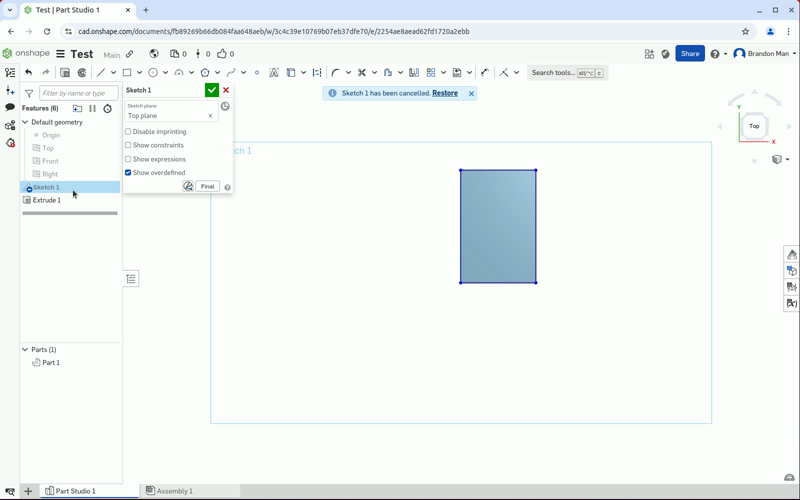
mouse_move(229, 92)
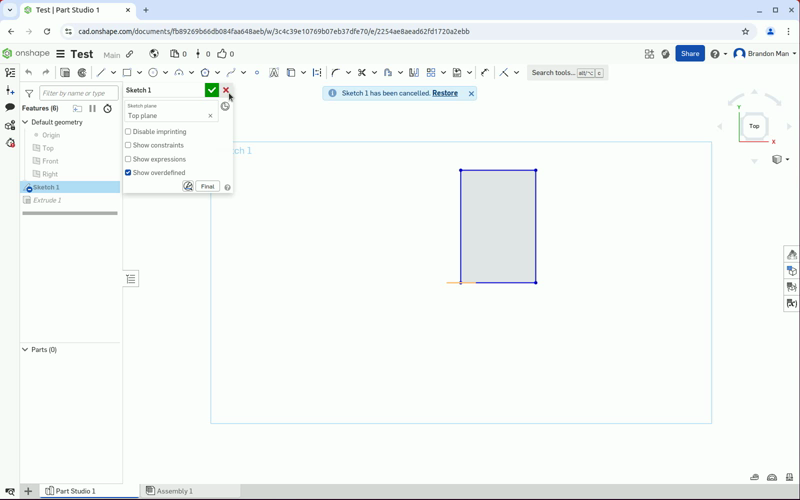
click(229, 92)
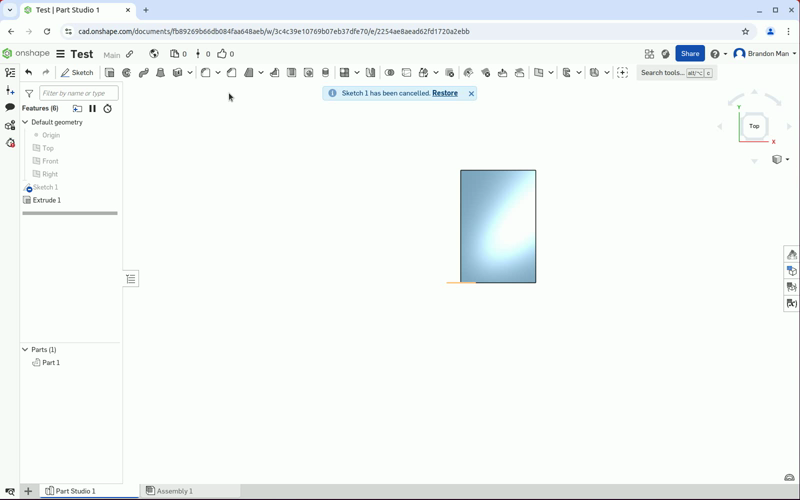
mouse_move(541, 75)
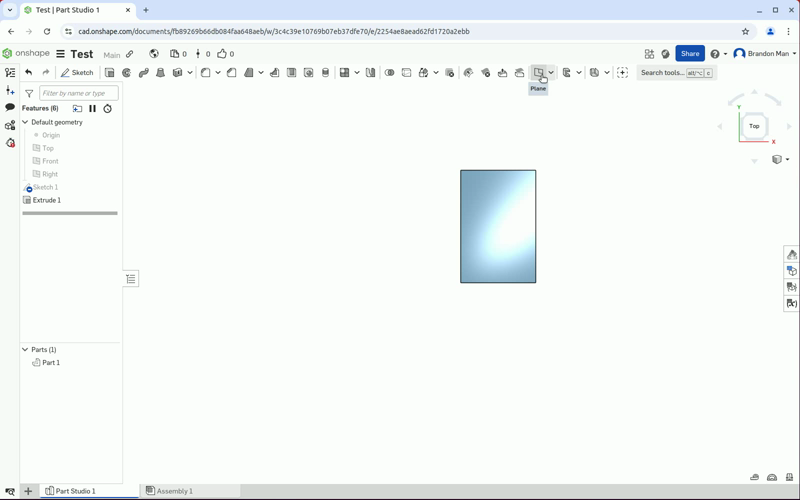
click(541, 75)
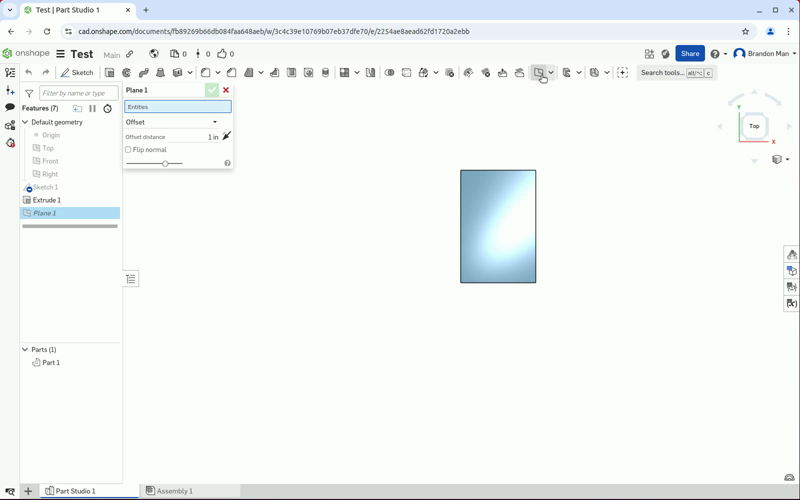
mouse_move(73, 150)
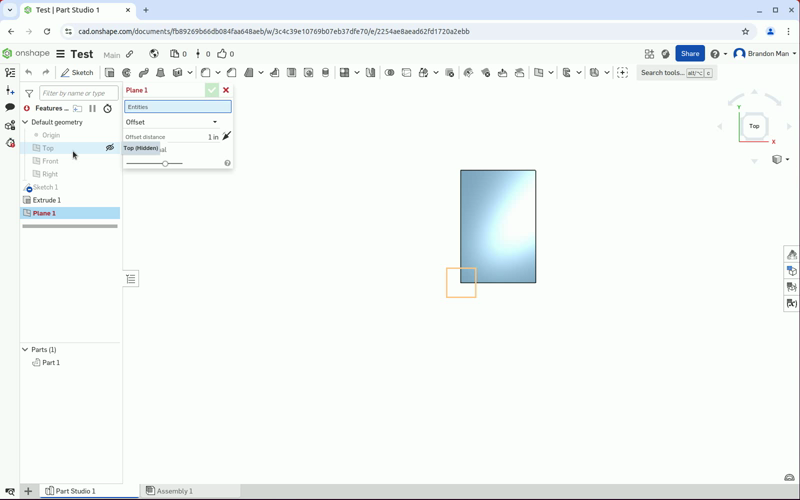
click(73, 150)
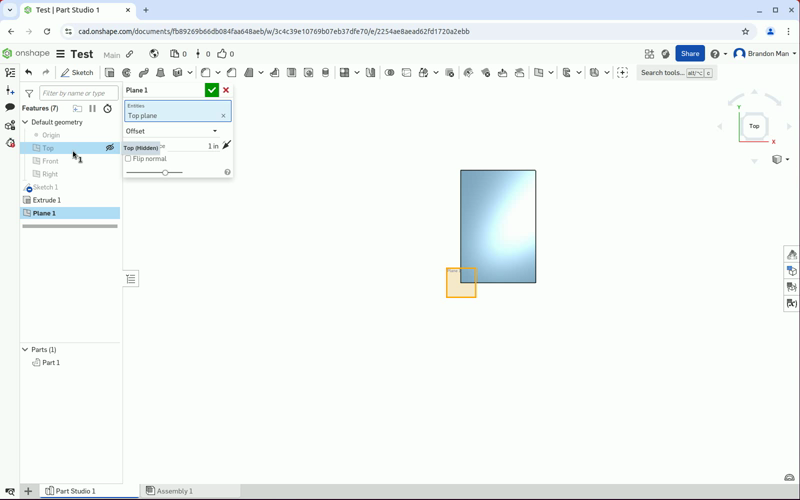
key(tab, 2)
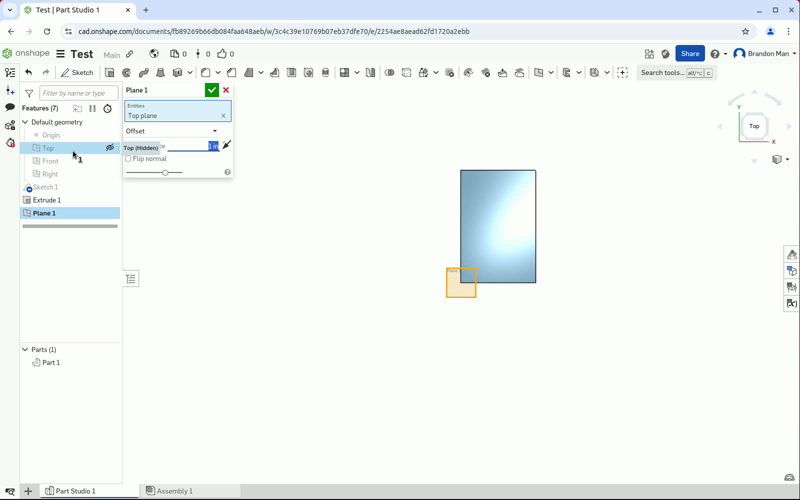
text(9.151)
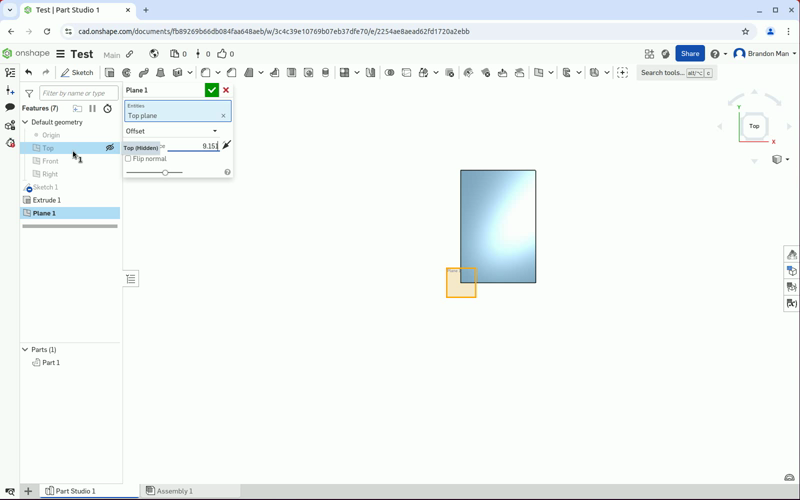
key(enter, 2)
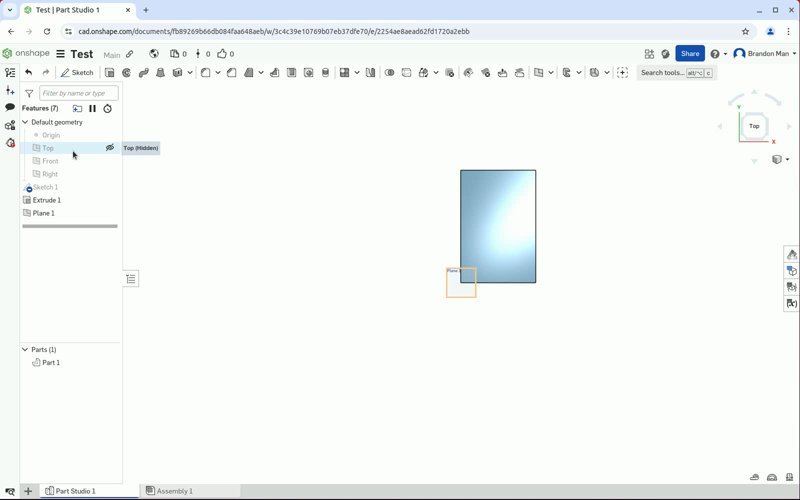
key(shift+s)
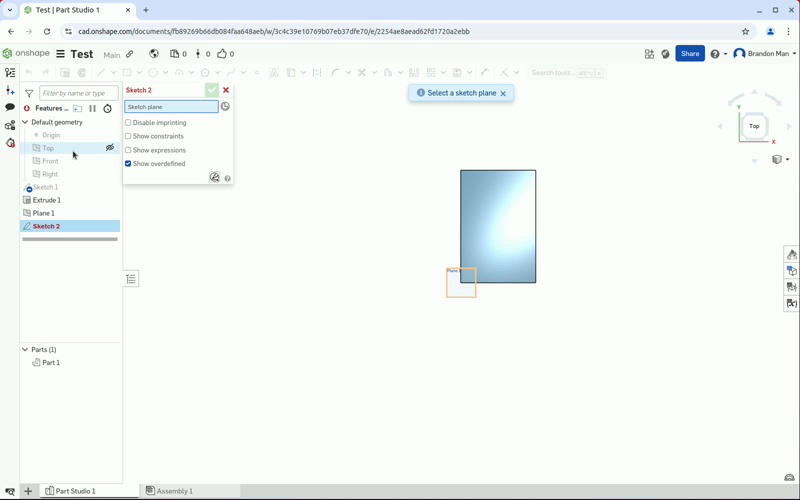
mouse_move(73, 215)
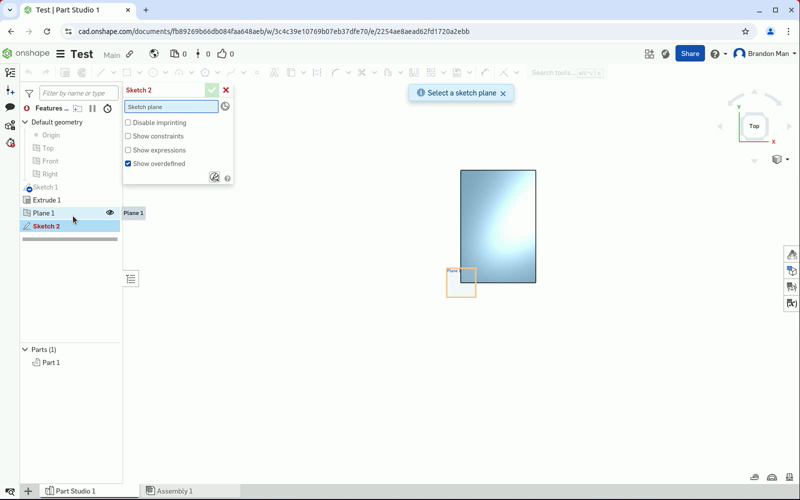
click(73, 215)
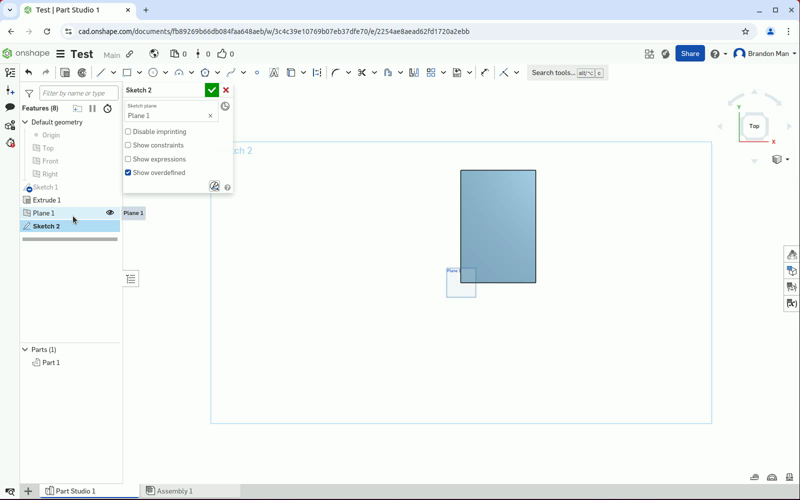
mouse_move(73, 352)
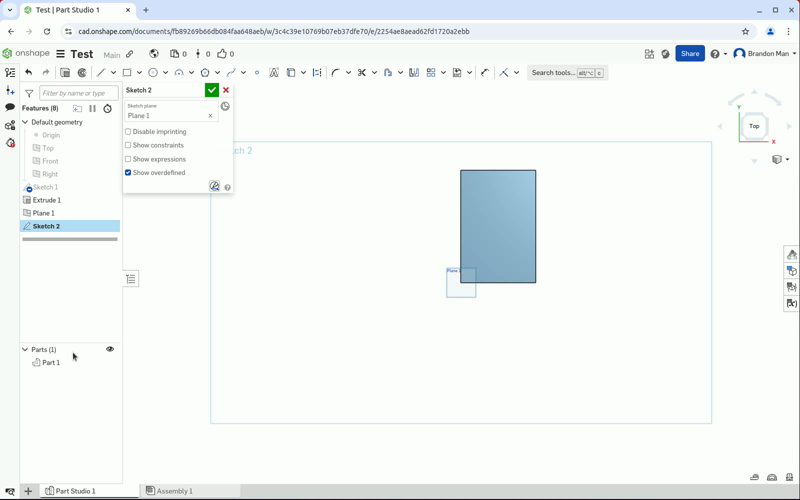
key(y)
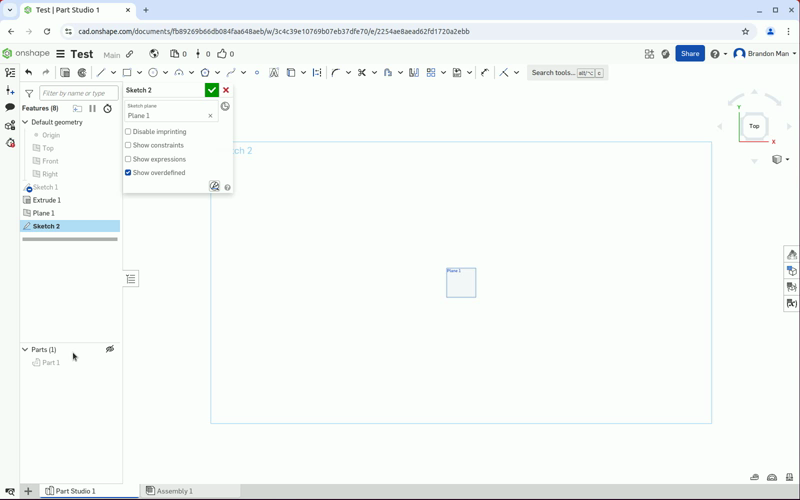
key(l)
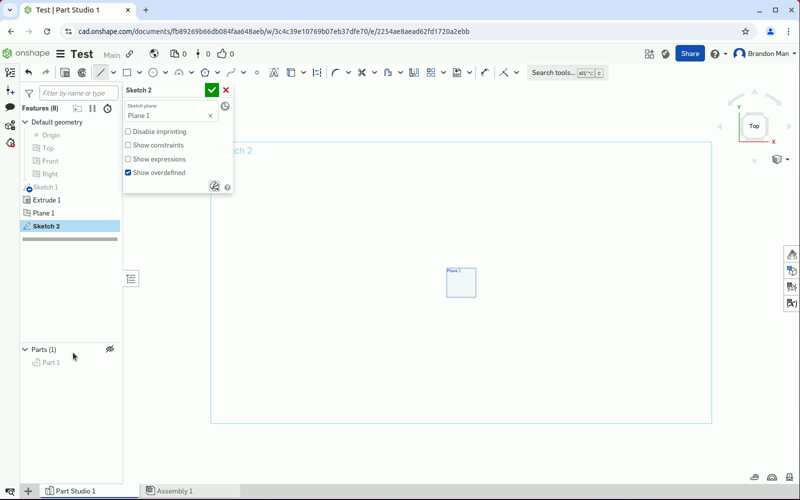
key_down(shift)
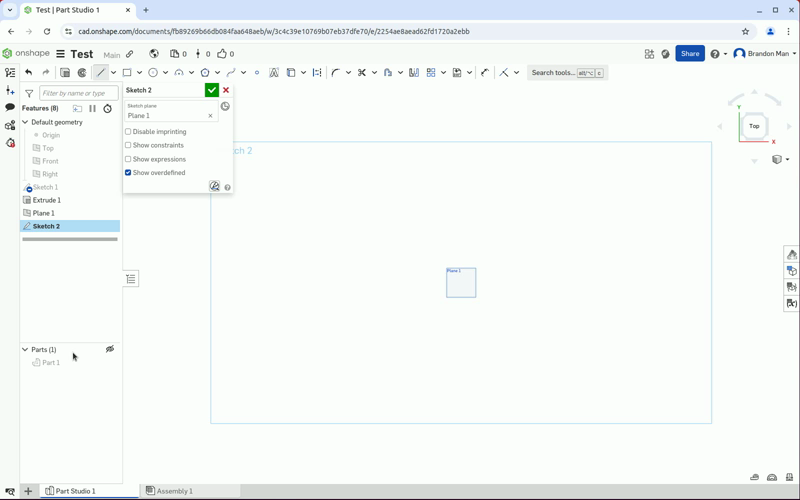
mouse_move(460, 282)
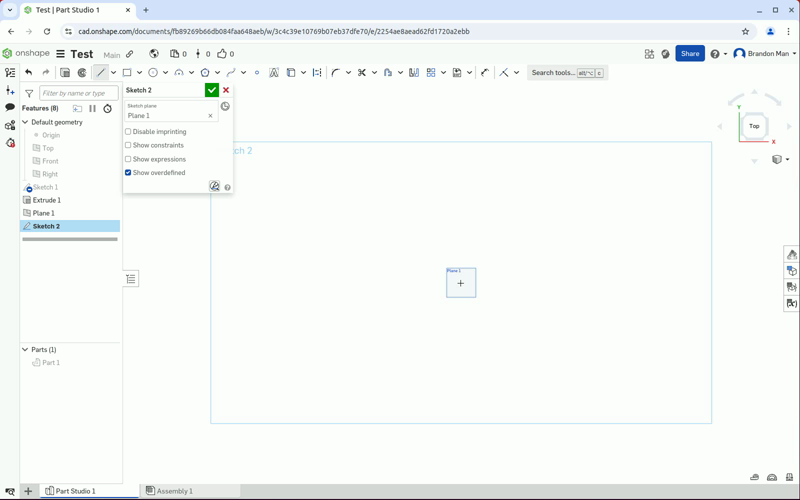
click(460, 282)
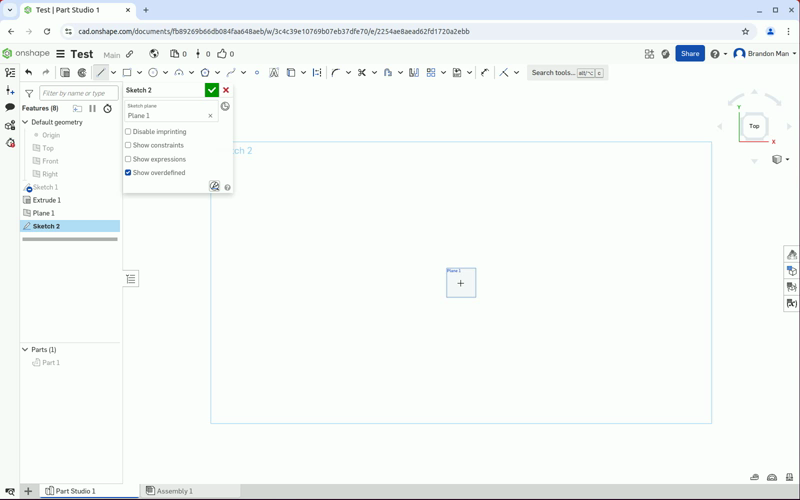
key_up(shift)
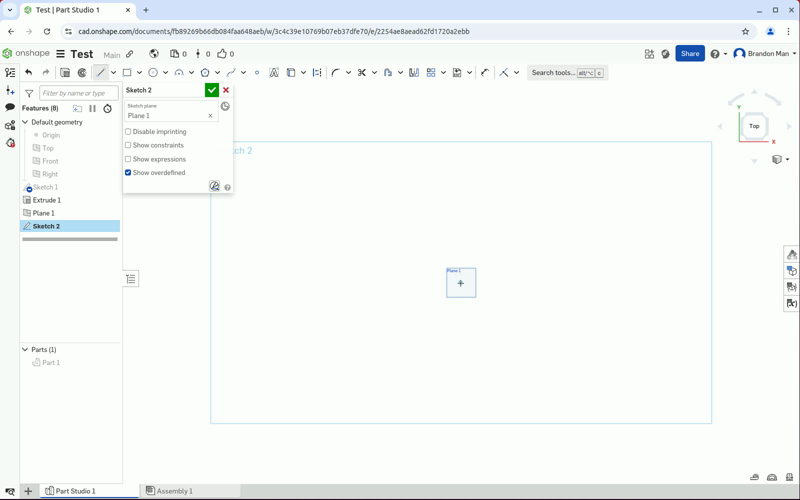
key_down(shift)
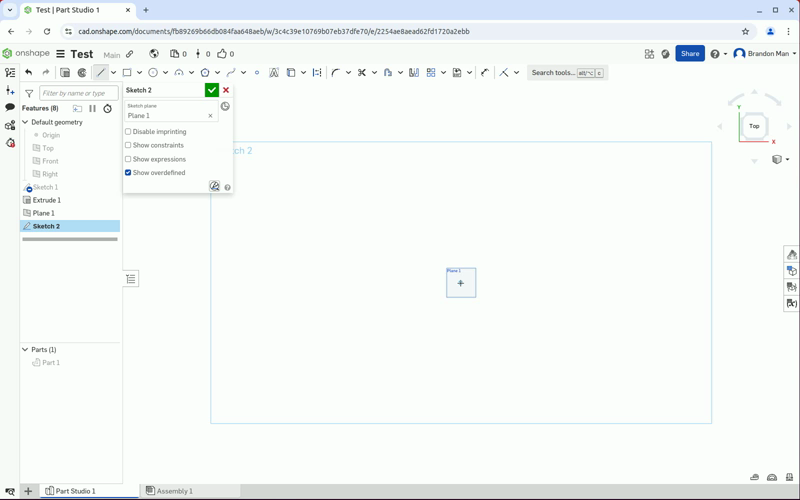
mouse_move(490, 282)
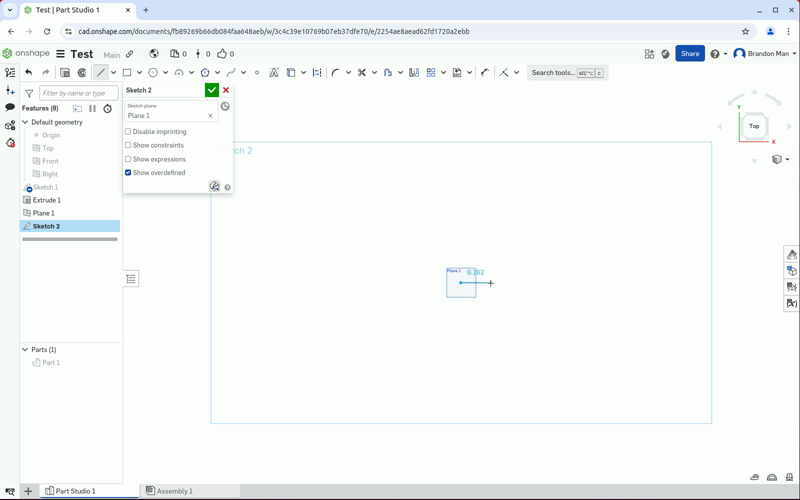
mouse_move(483, 282)
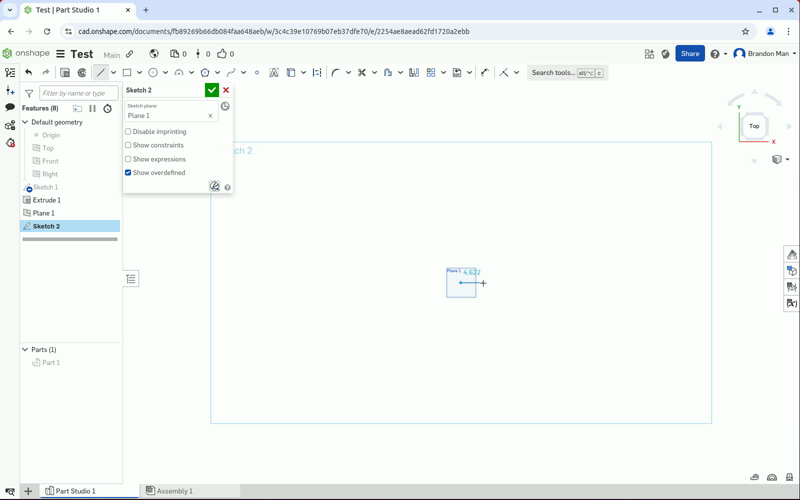
click(483, 282)
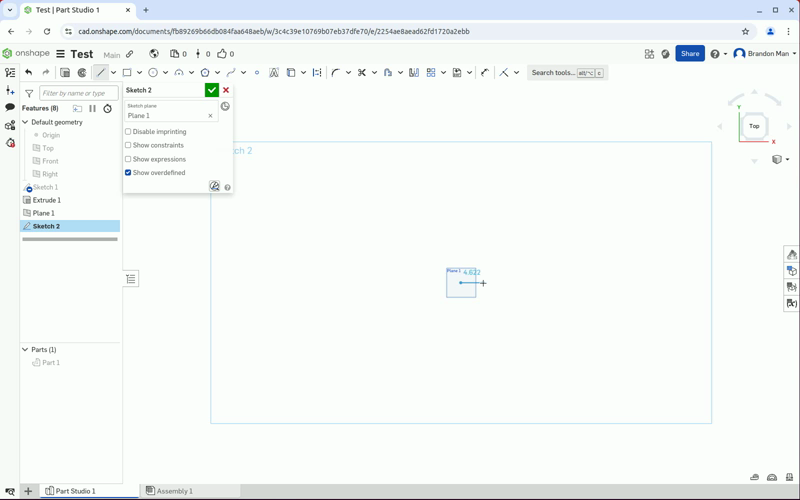
key_up(shift)
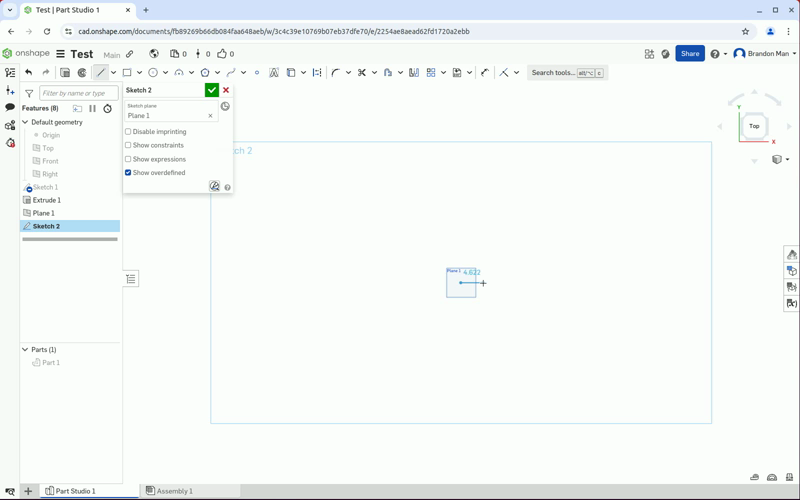
key_down(shift)
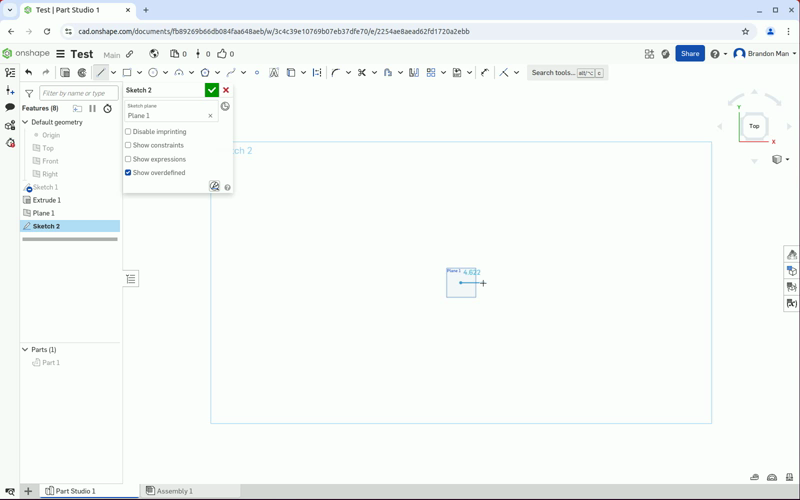
mouse_move(483, 170)
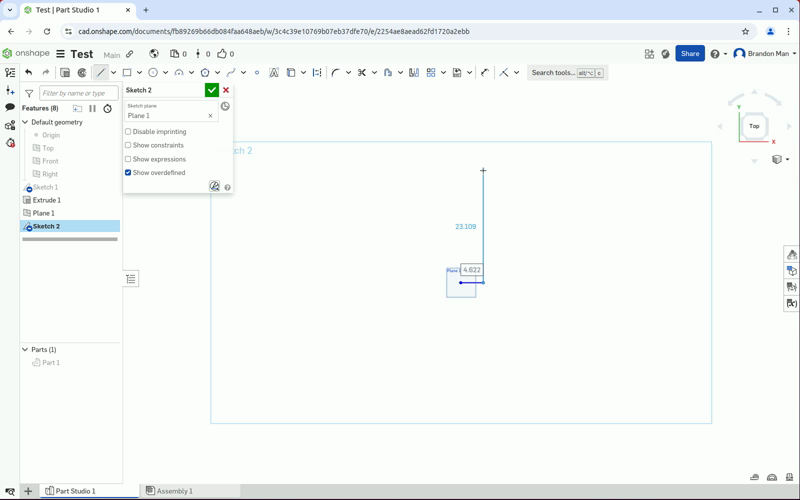
click(483, 170)
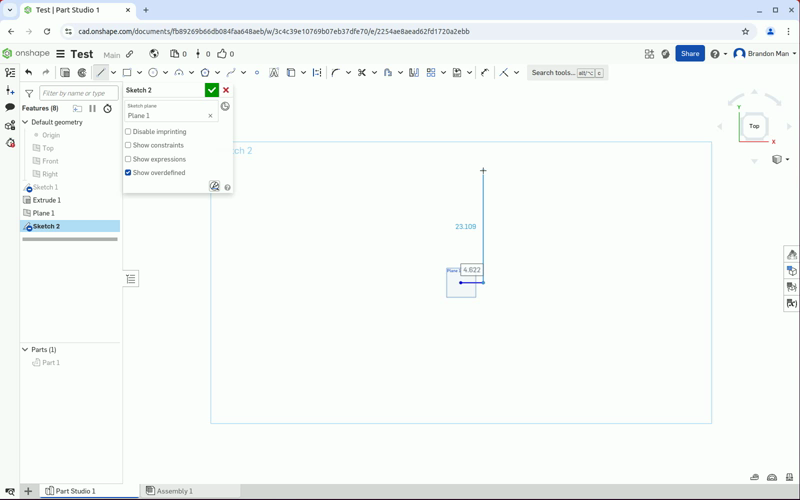
key_up(shift)
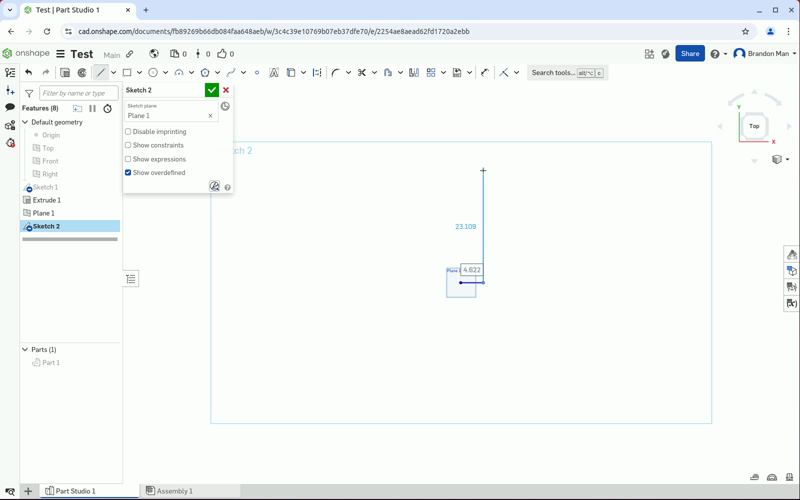
key_down(shift)
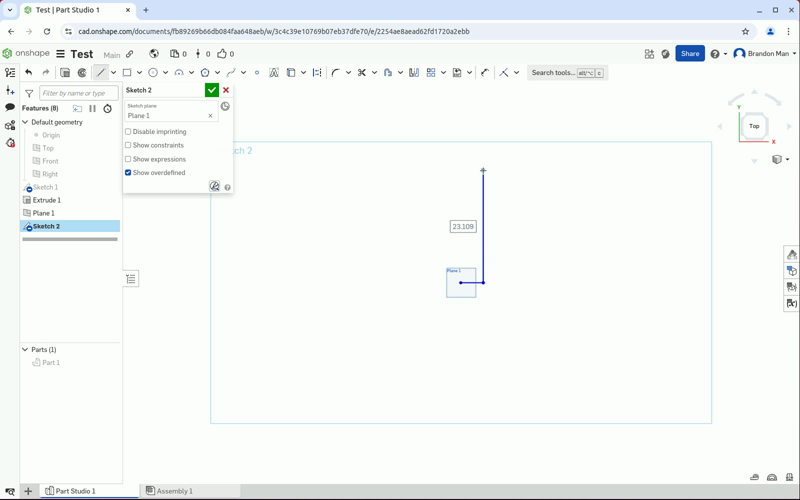
mouse_move(513, 170)
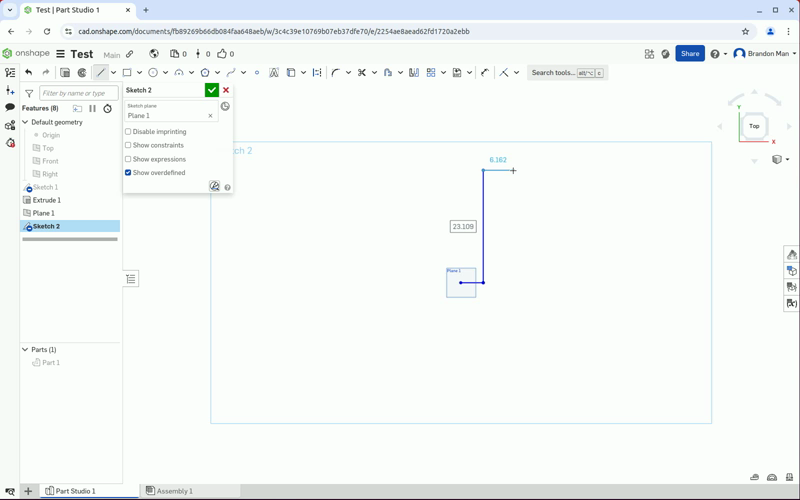
mouse_move(460, 170)
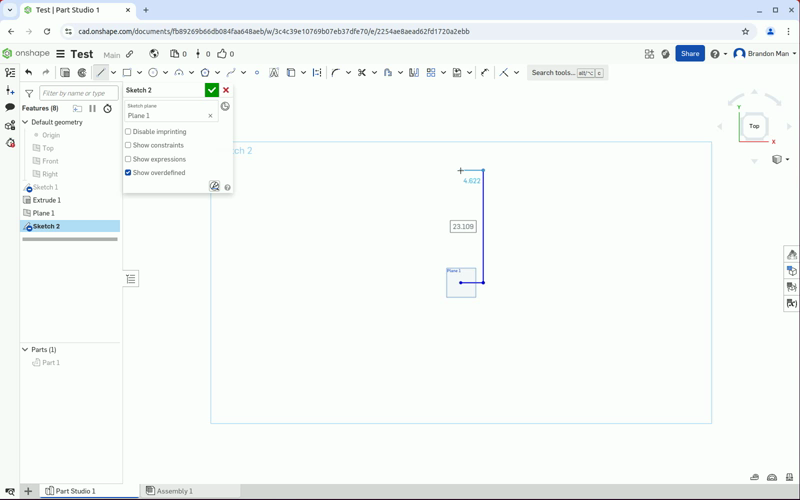
click(460, 170)
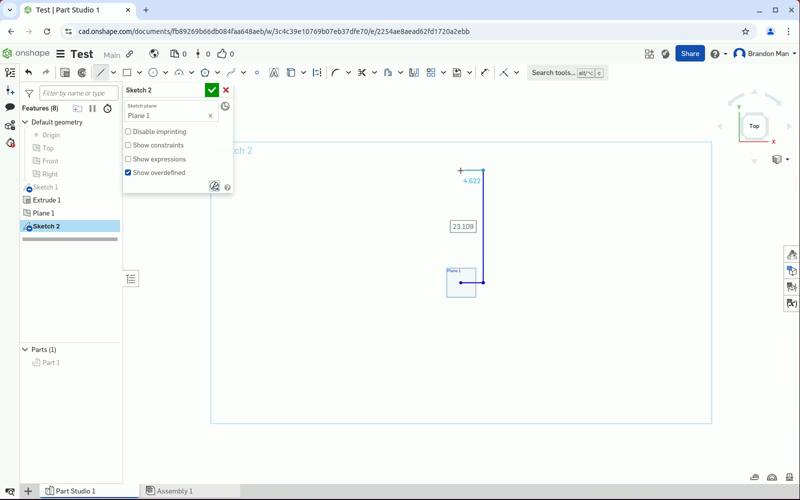
key_up(shift)
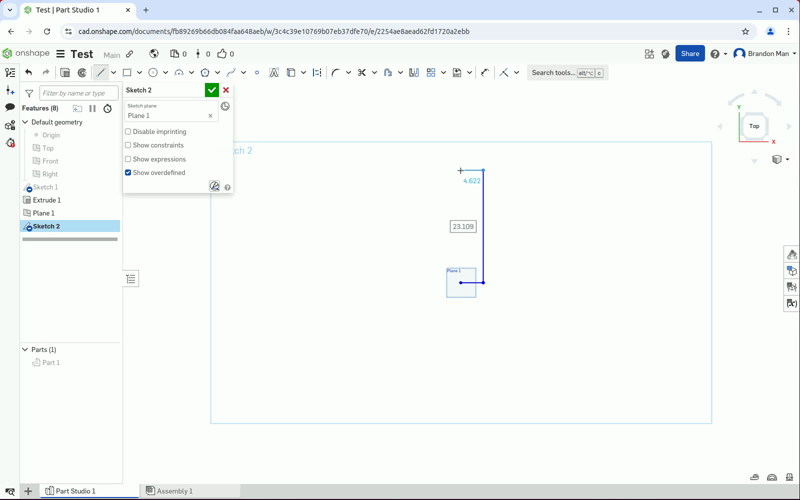
key_down(shift)
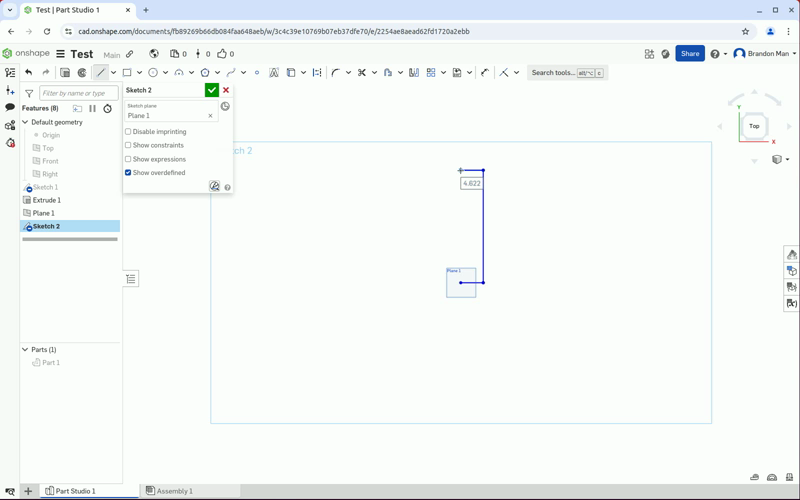
mouse_move(460, 282)
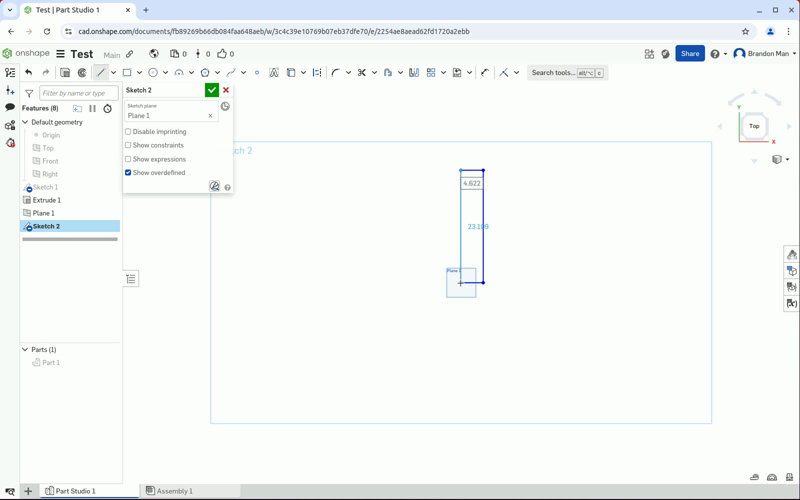
key_up(shift)
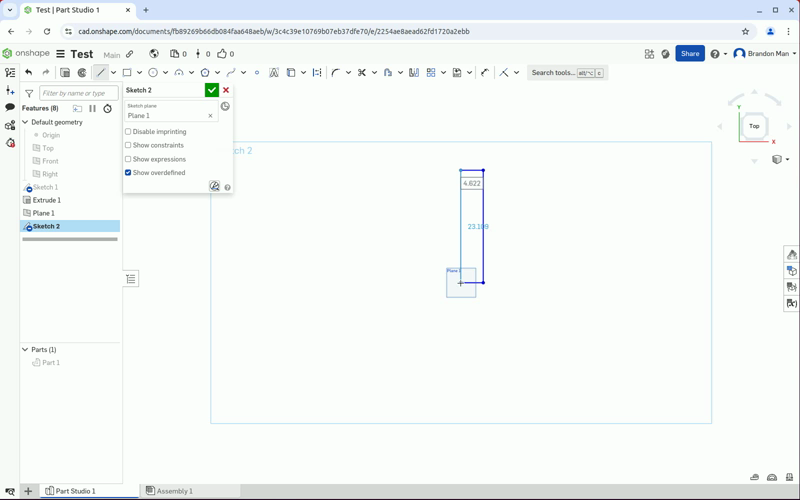
click(460, 282)
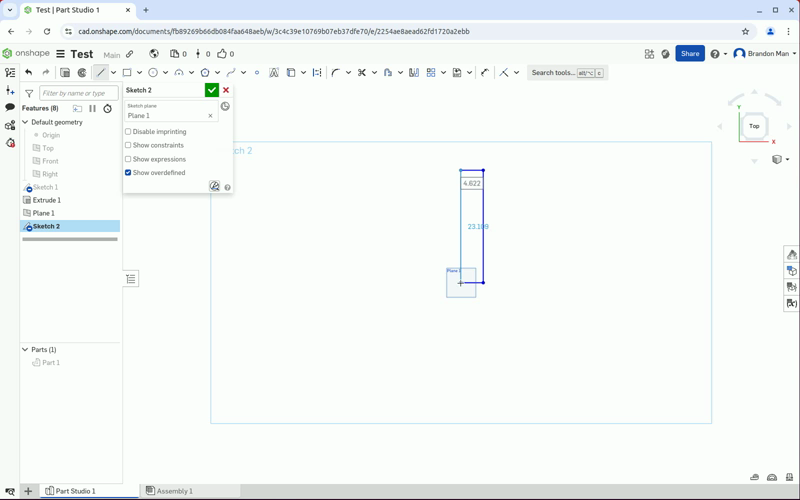
key(esc)
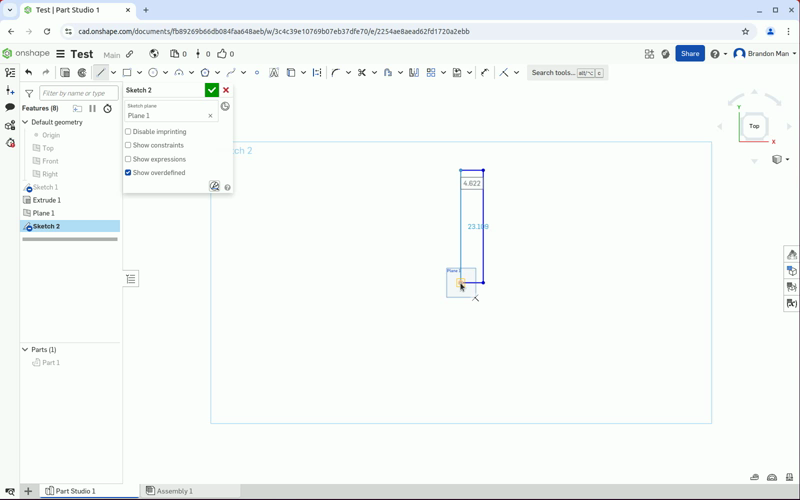
mouse_move(470, 202)
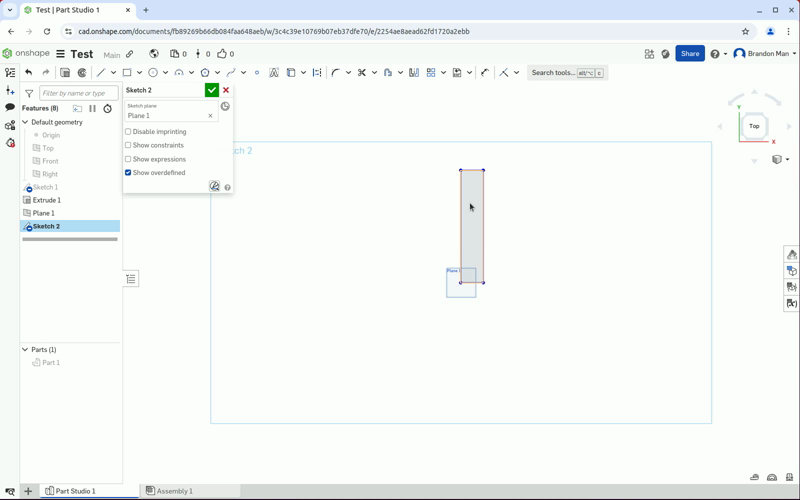
click(470, 202)
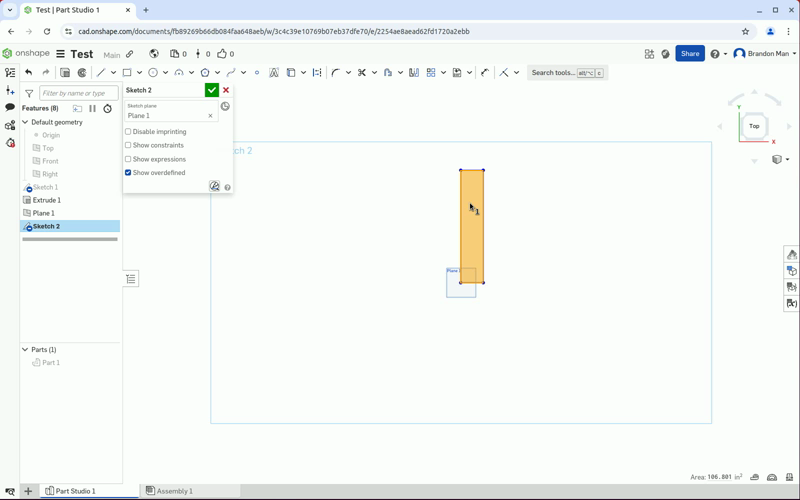
mouse_move(73, 352)
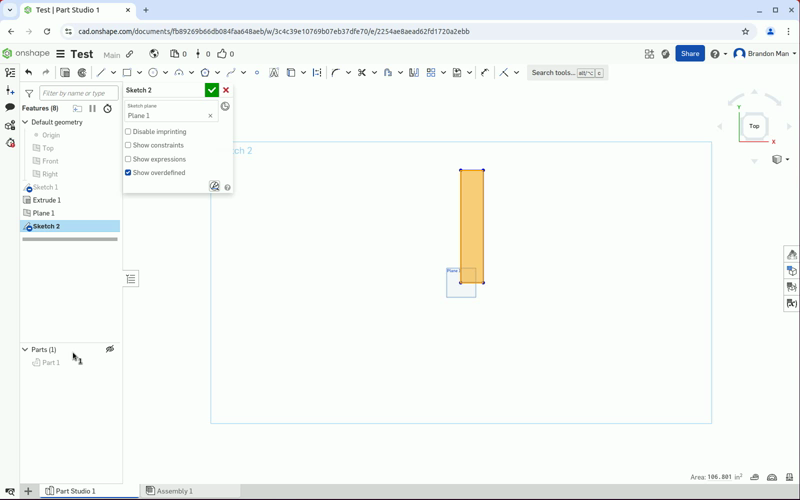
key(shift+y)
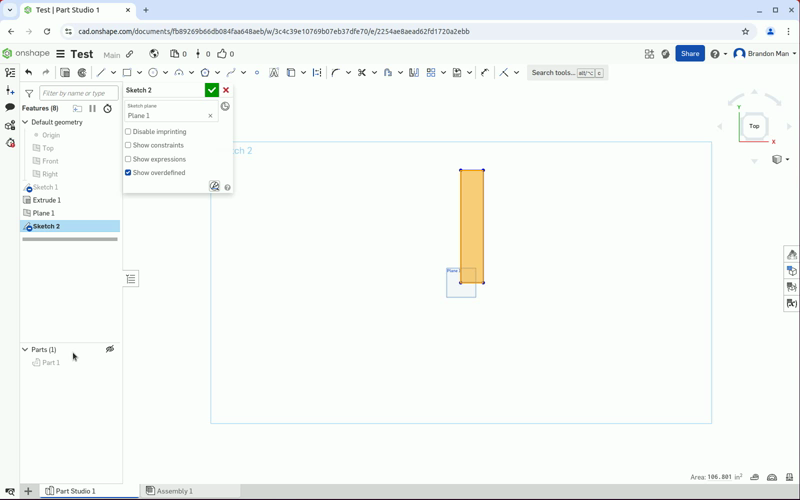
key(shift+e)
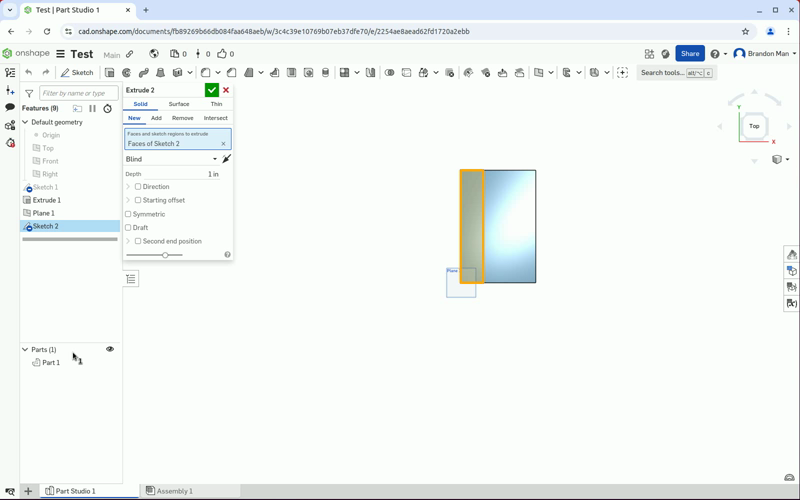
mouse_move(143, 106)
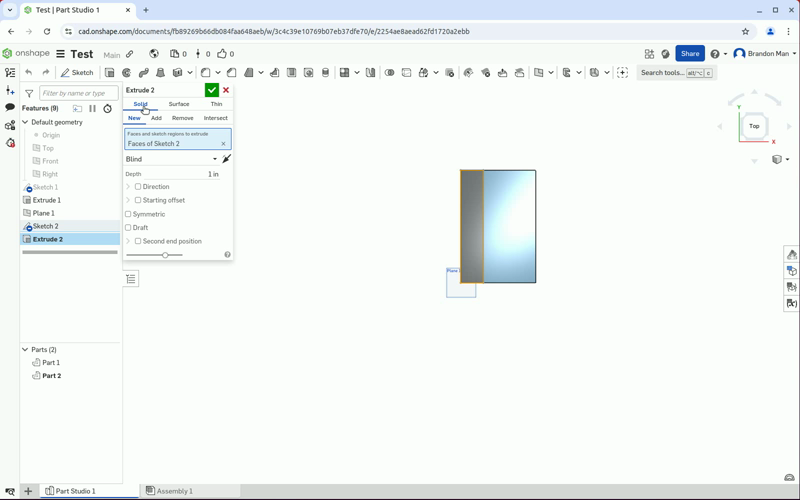
click(143, 106)
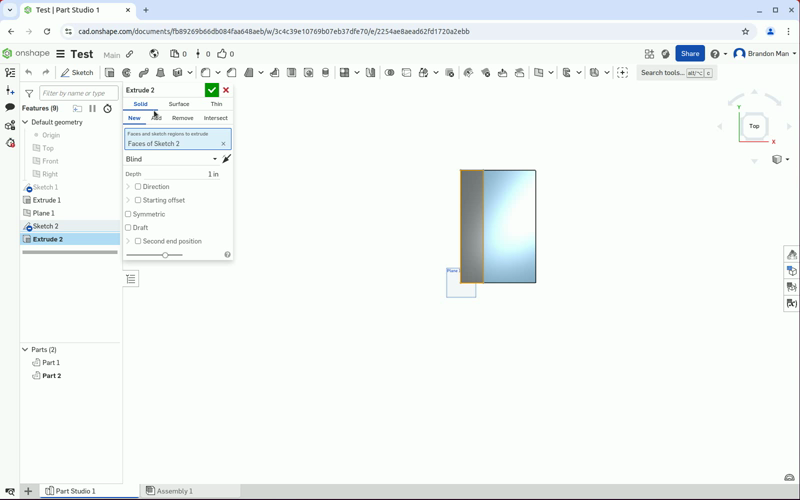
mouse_move(186, 120)
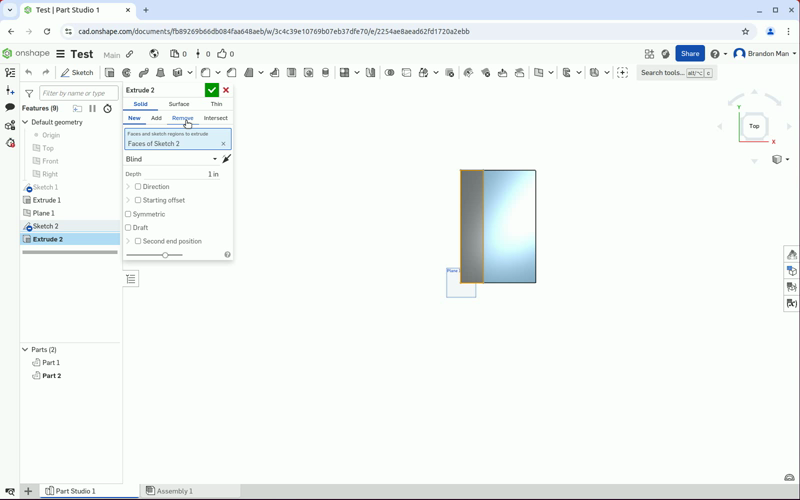
click(186, 120)
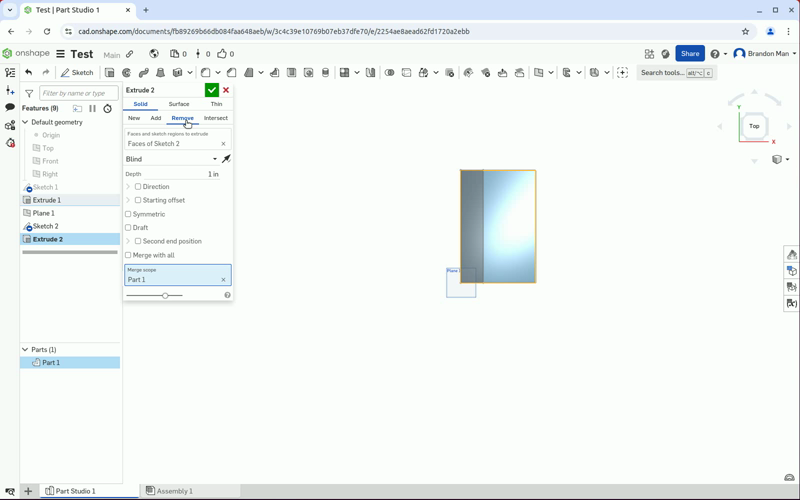
key(tab, 4)
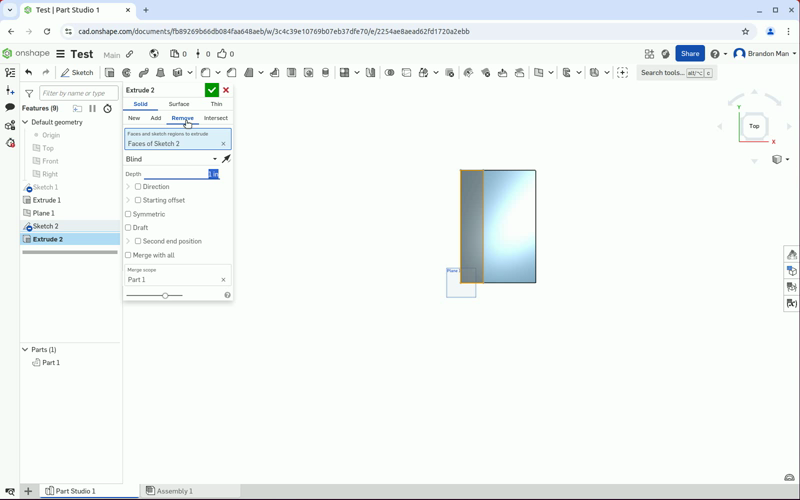
text(4.574)
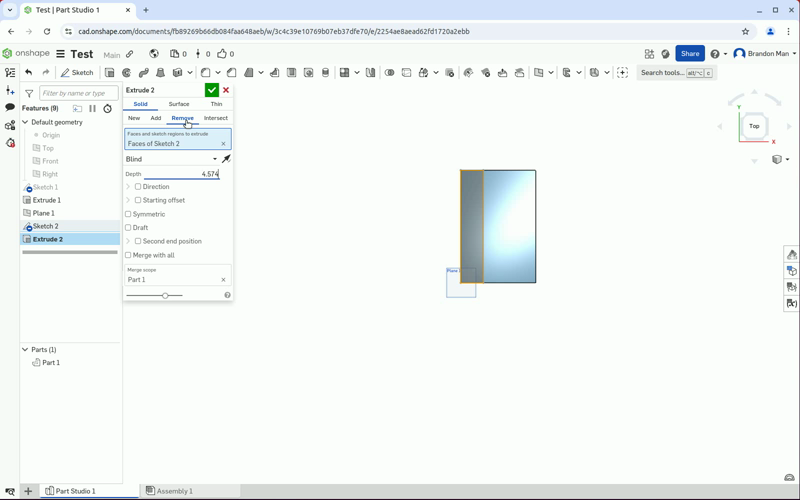
key(tab, 6)
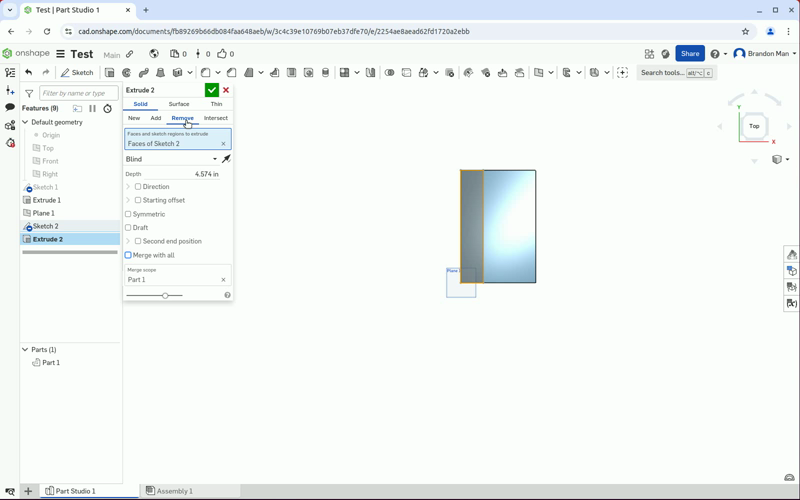
key(space)
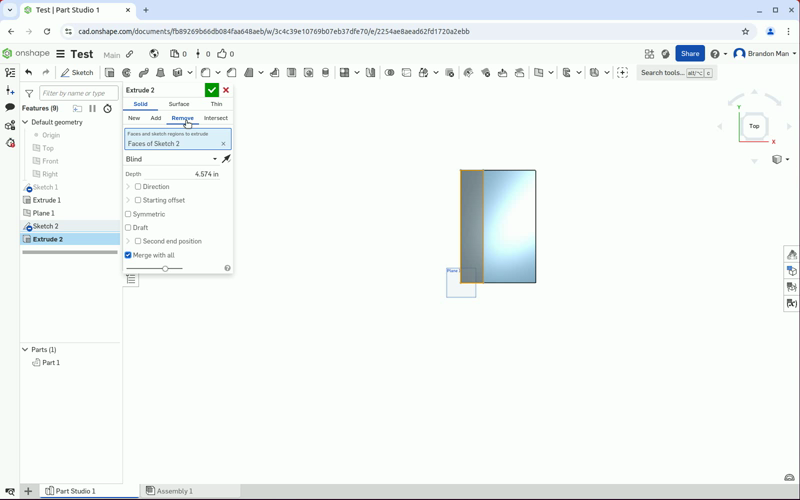
key(enter)
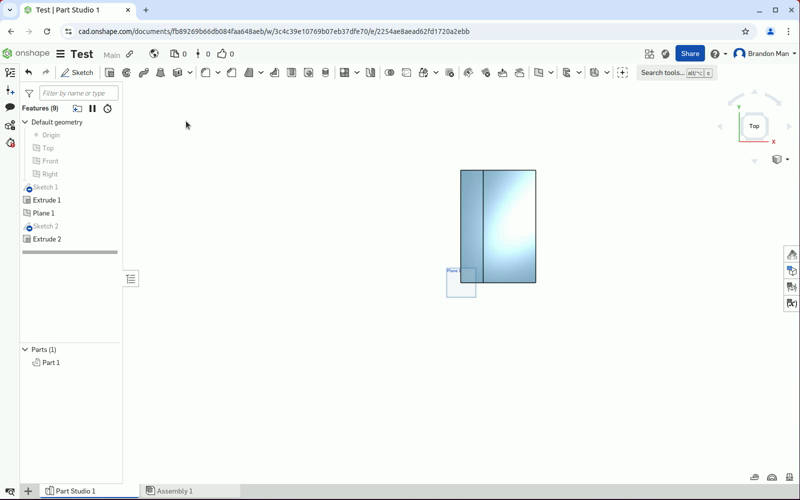
key(shift+h)
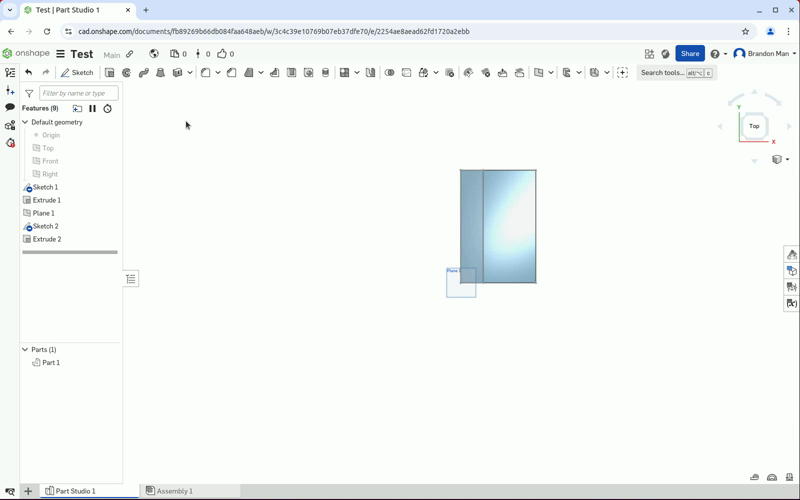
key(shift+h)
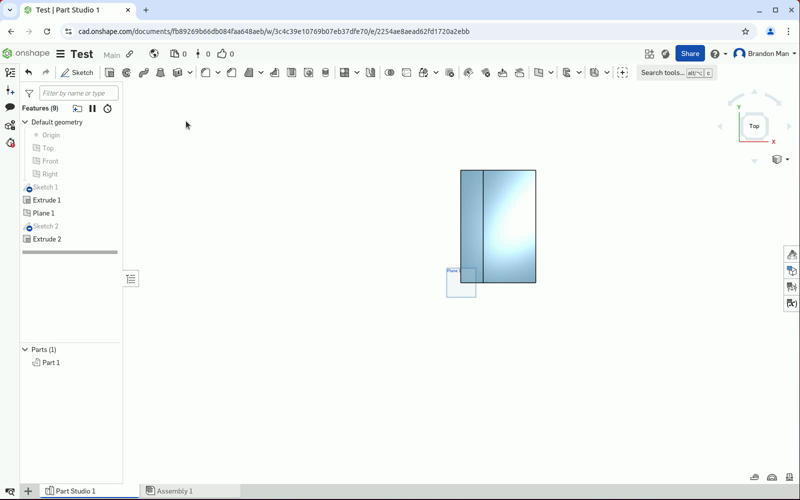
mouse_move(73, 189)
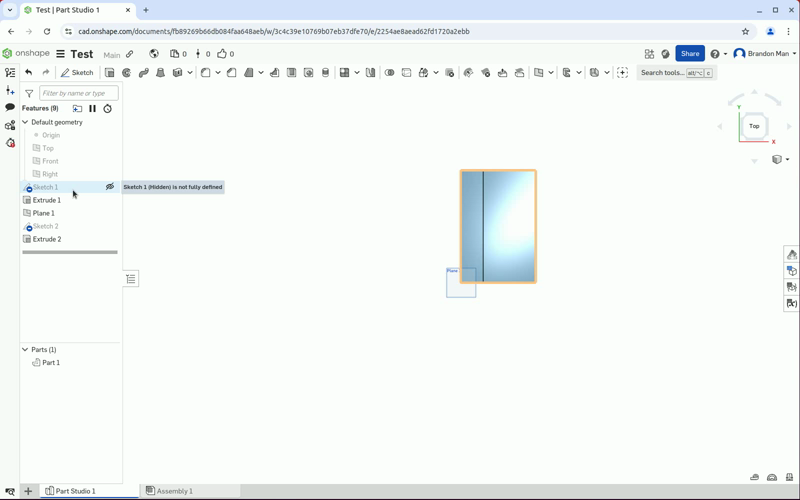
click(73, 189)
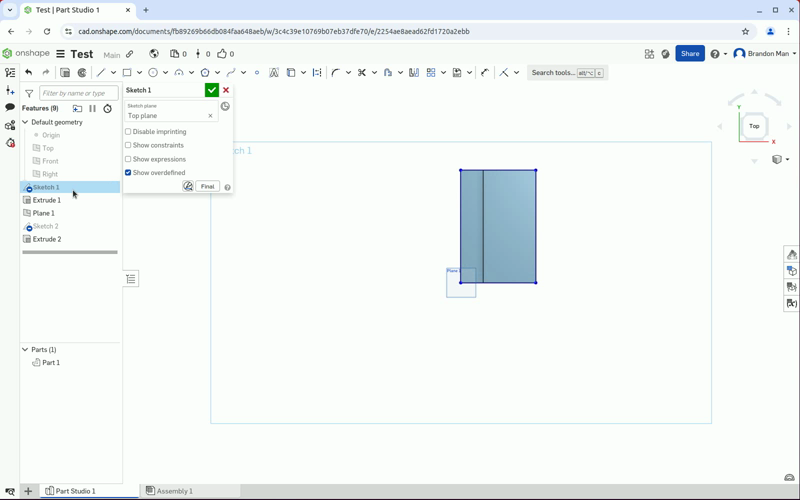
mouse_move(229, 92)
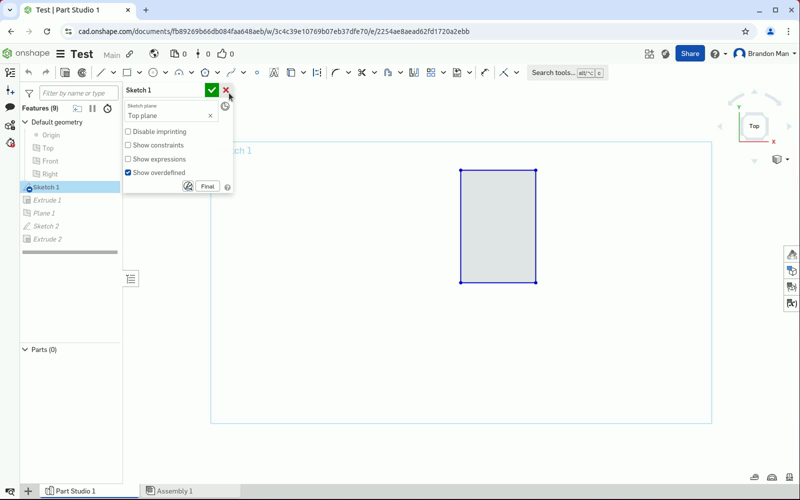
click(229, 92)
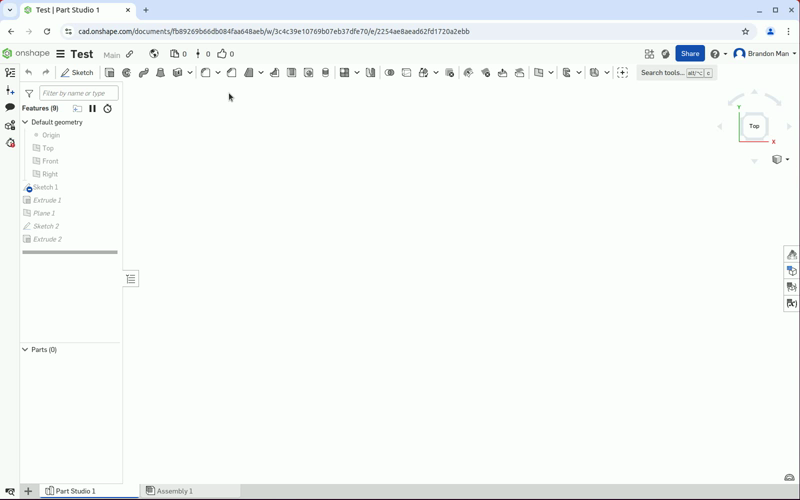
key(shift+s)
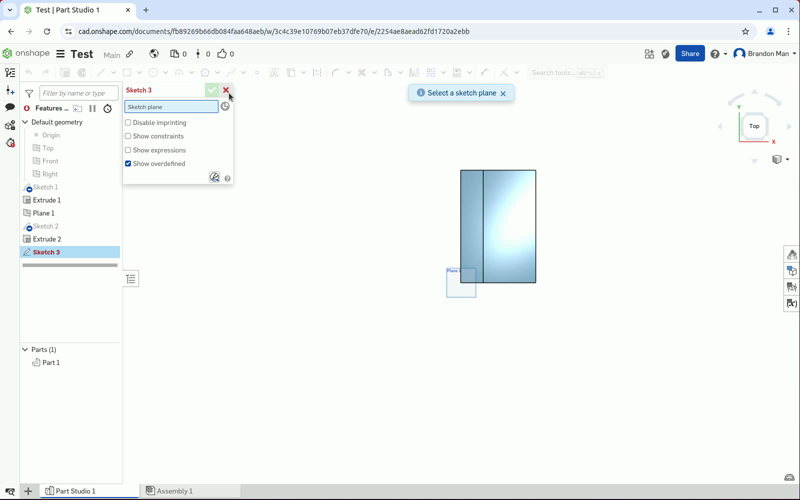
mouse_move(73, 215)
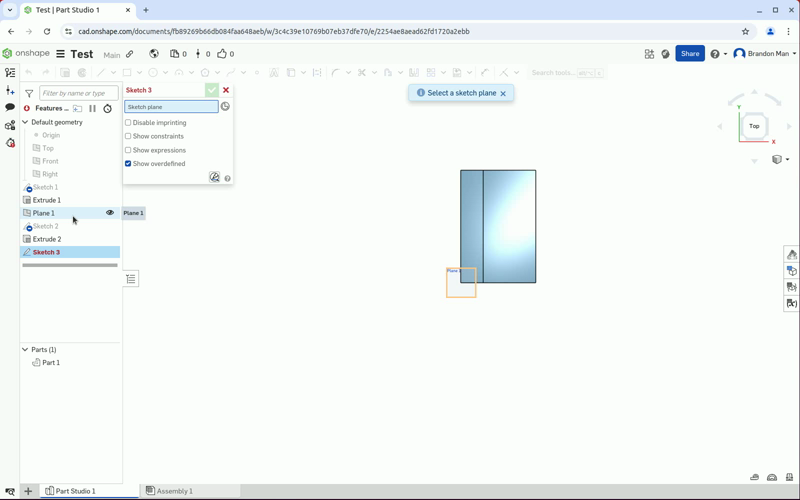
click(73, 215)
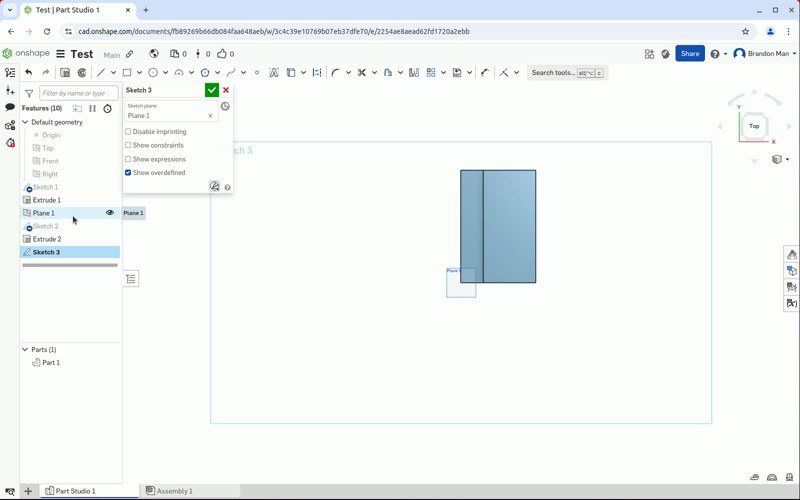
mouse_move(73, 352)
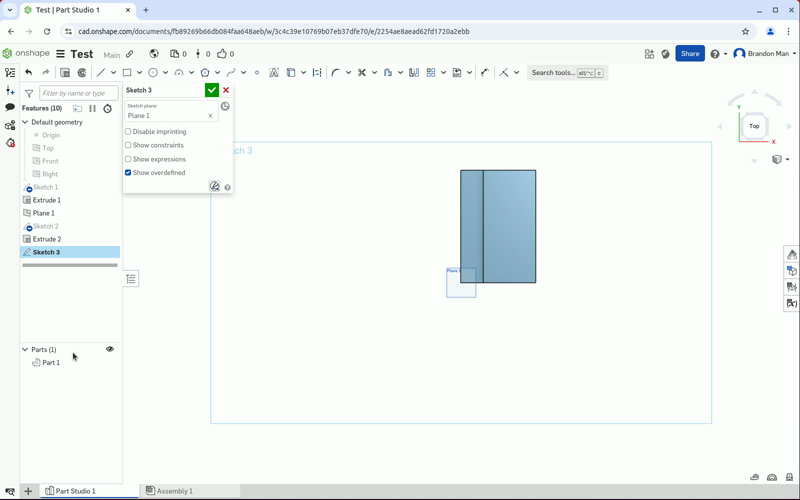
key(y)
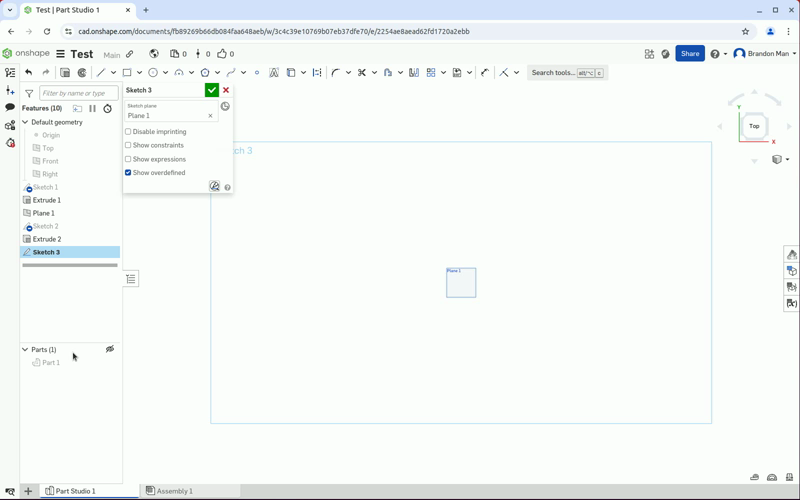
key(c)
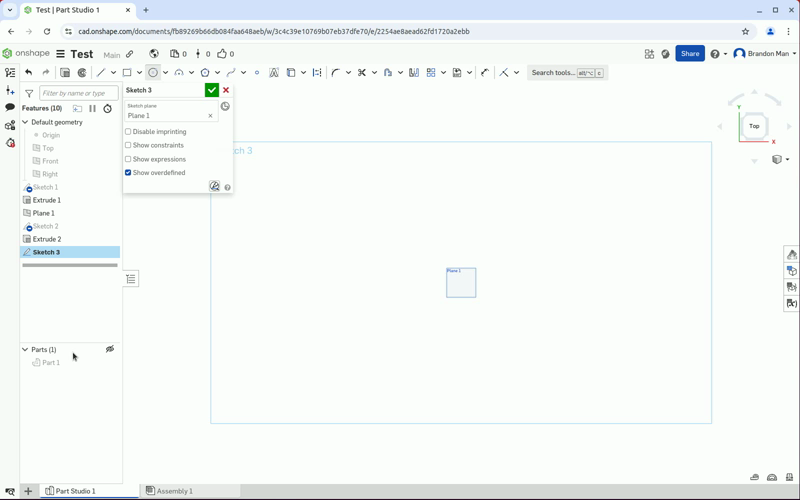
key_down(shift)
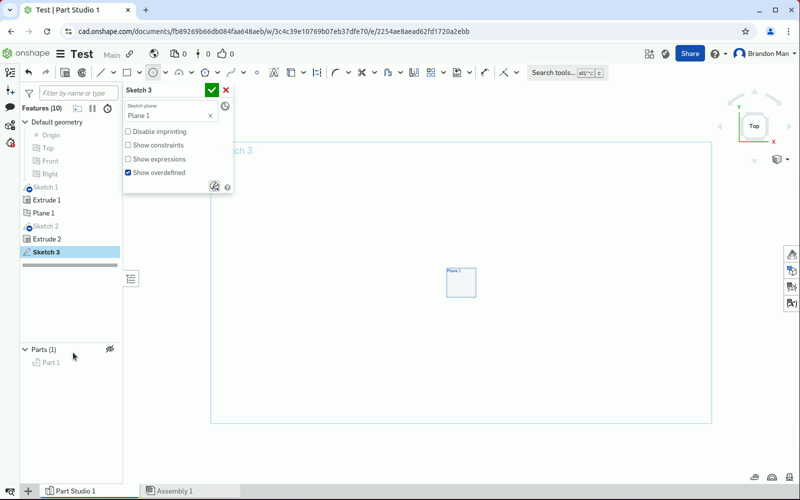
mouse_move(510, 226)
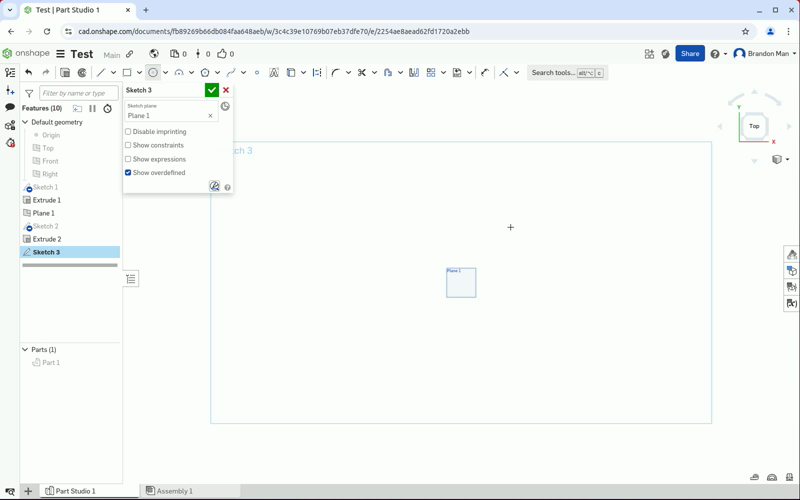
click(510, 226)
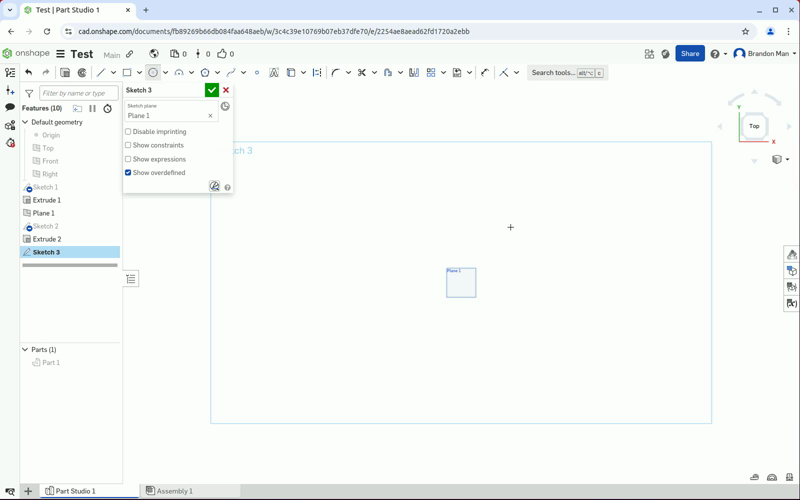
key_up(shift)
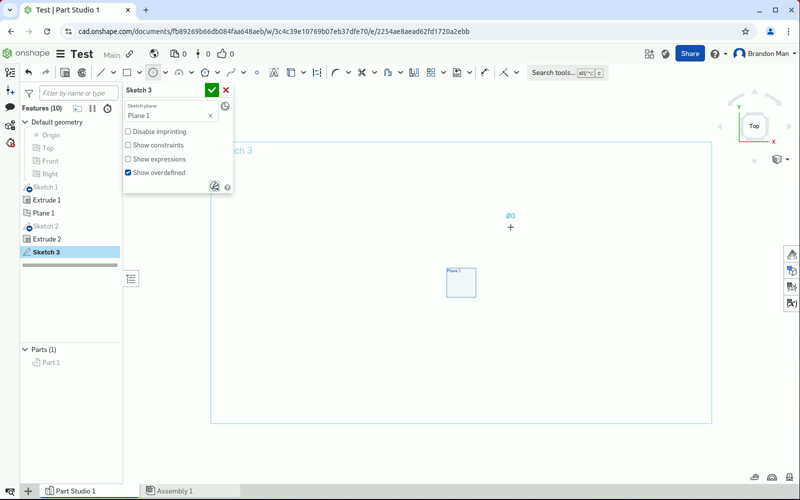
mouse_move(526, 226)
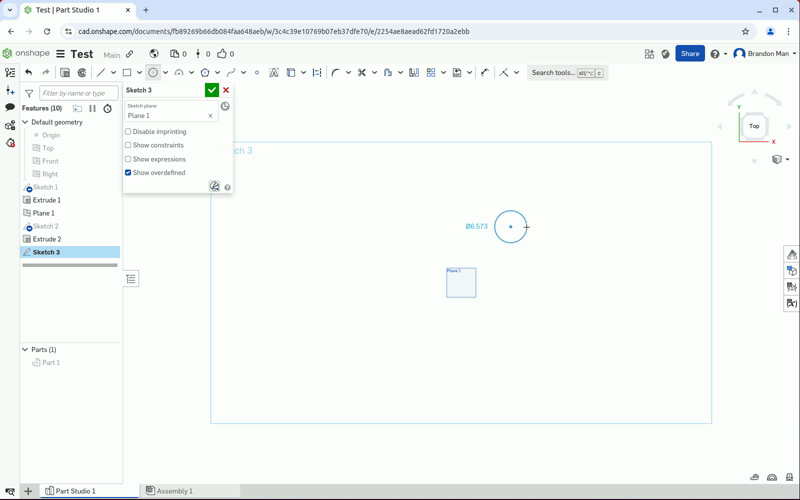
click(526, 226)
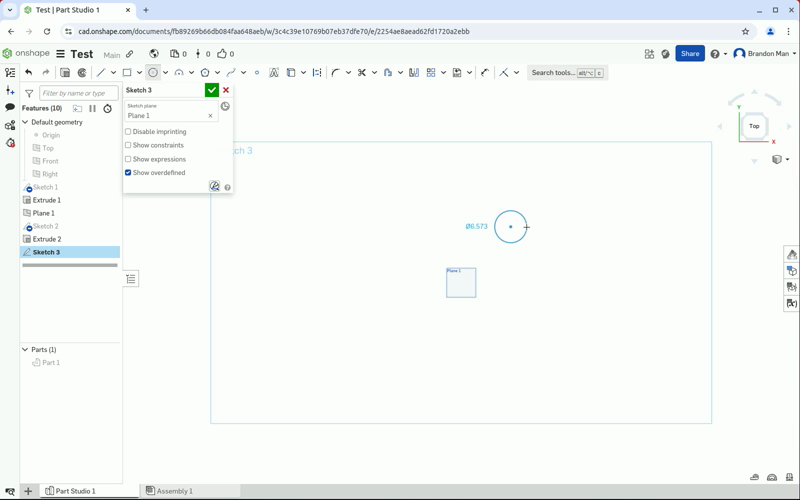
key(esc)
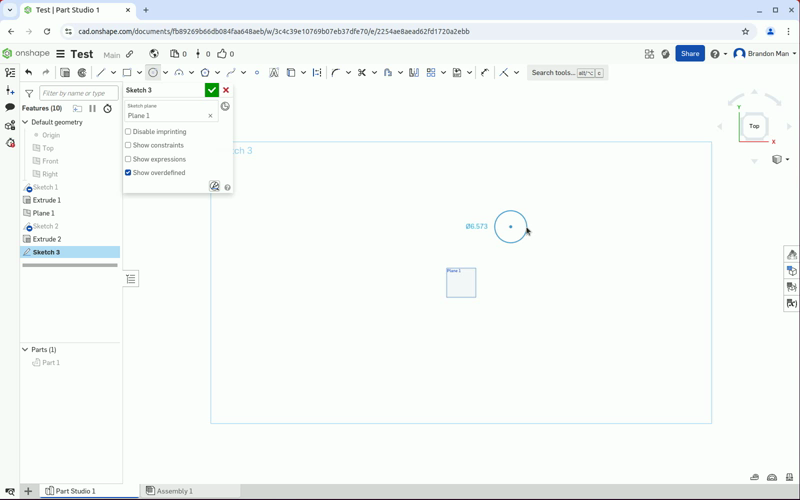
mouse_move(519, 234)
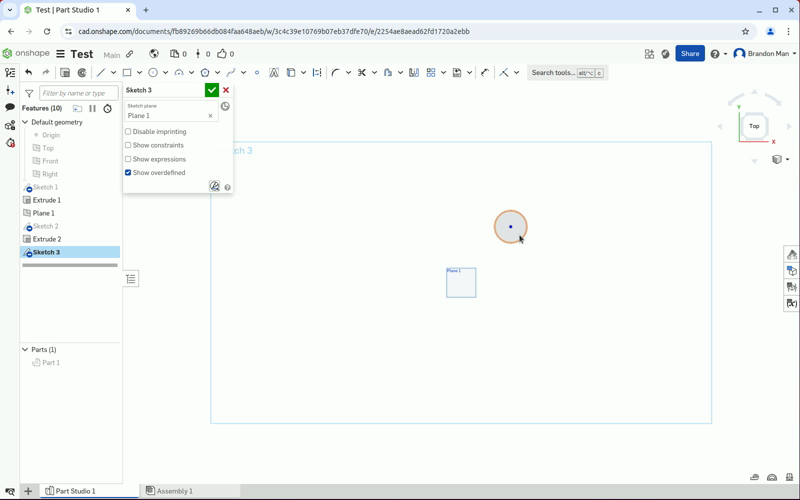
scroll(6)
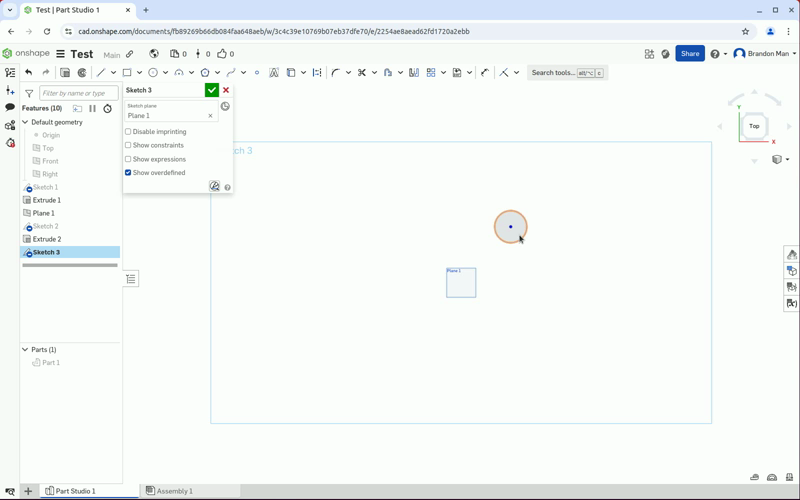
scroll(6)
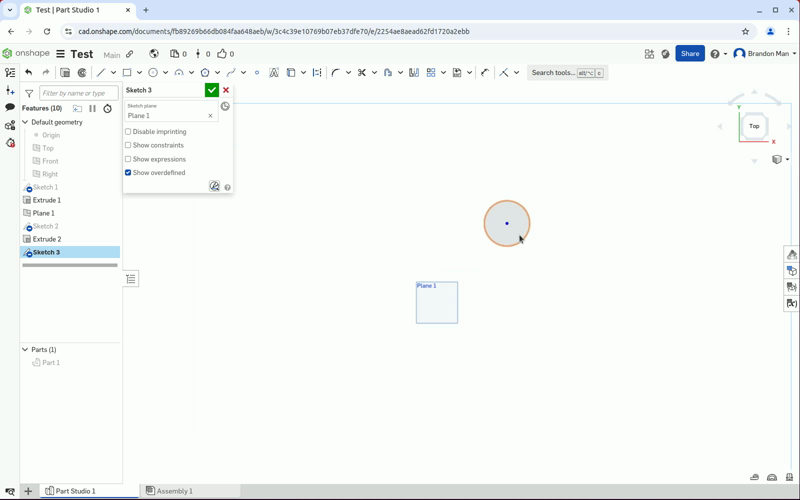
scroll(6)
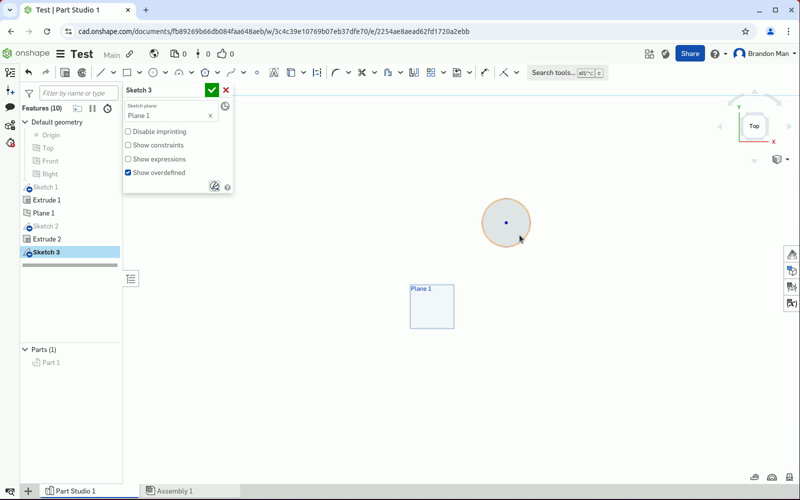
scroll(6)
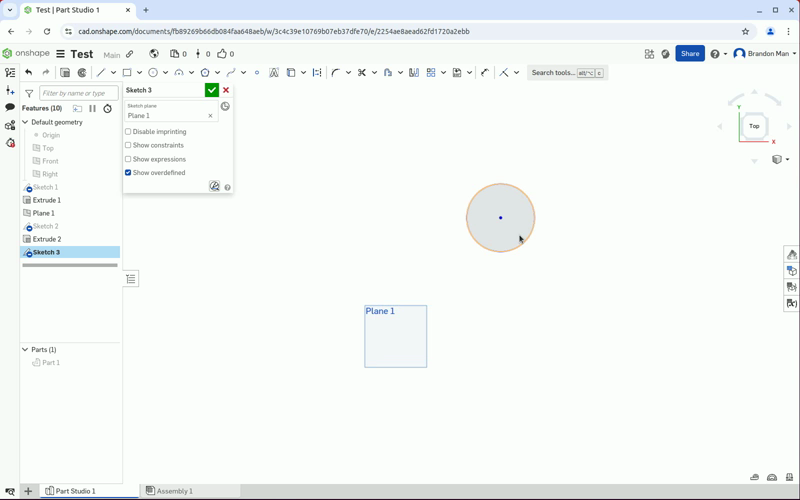
scroll(6)
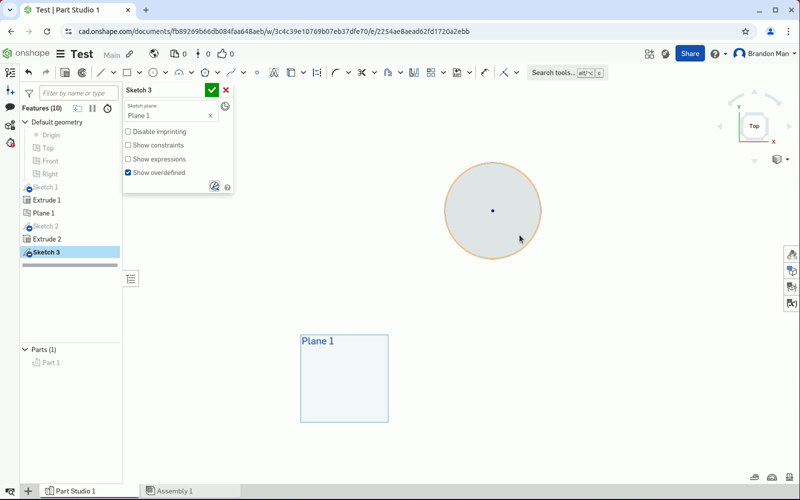
scroll(6)
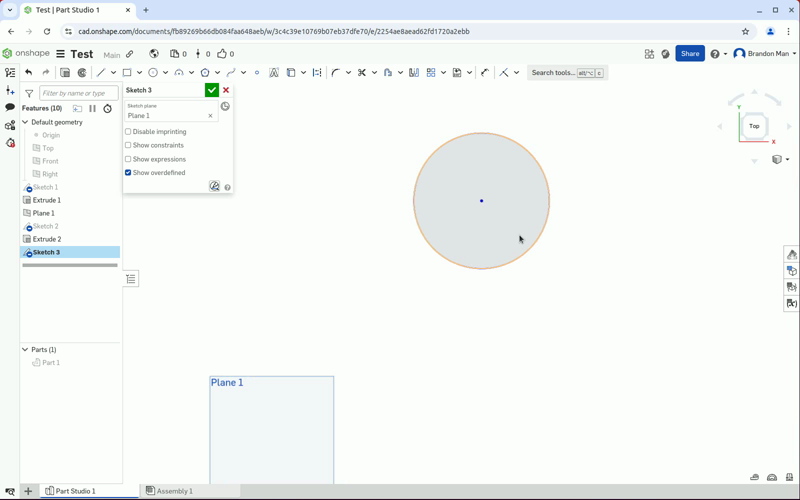
scroll(6)
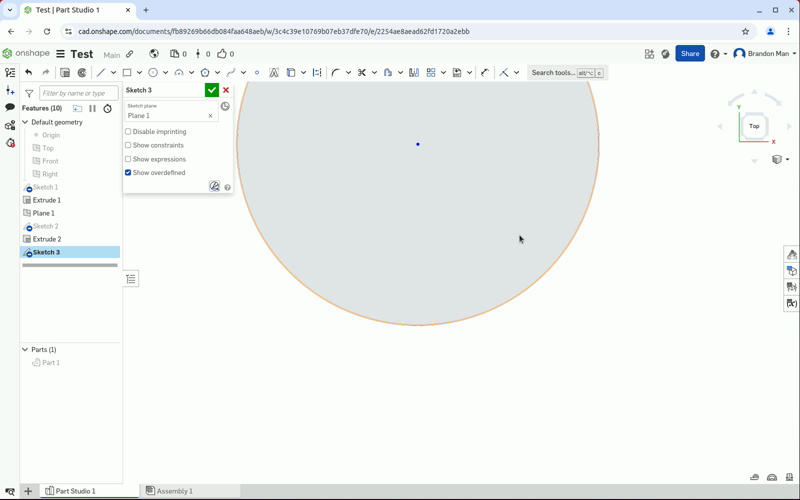
click(519, 234)
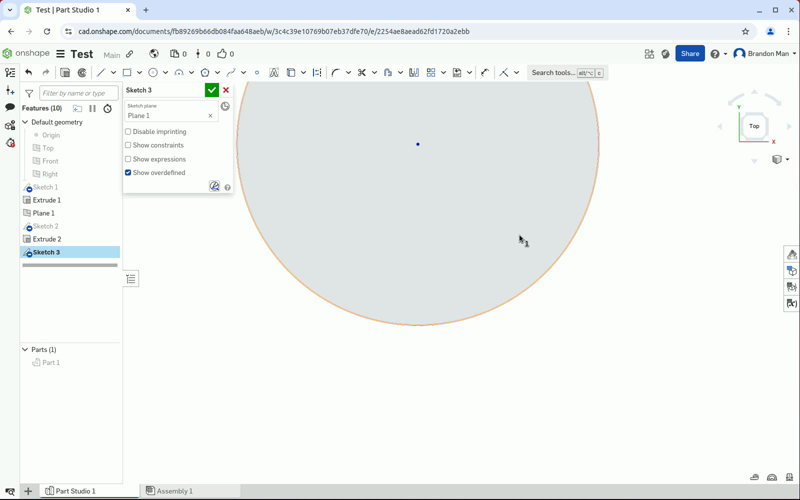
scroll(-6)
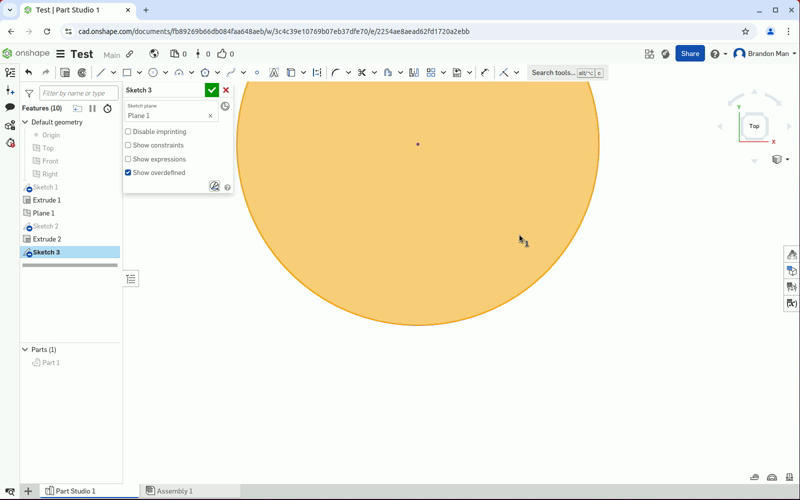
scroll(-6)
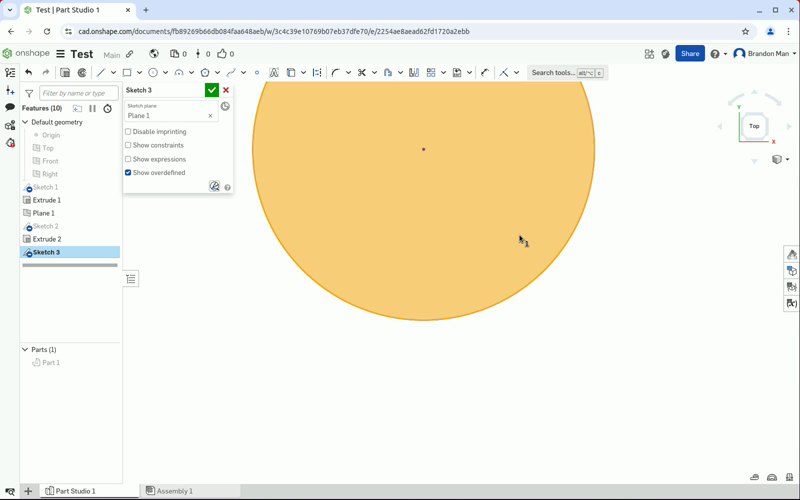
scroll(-6)
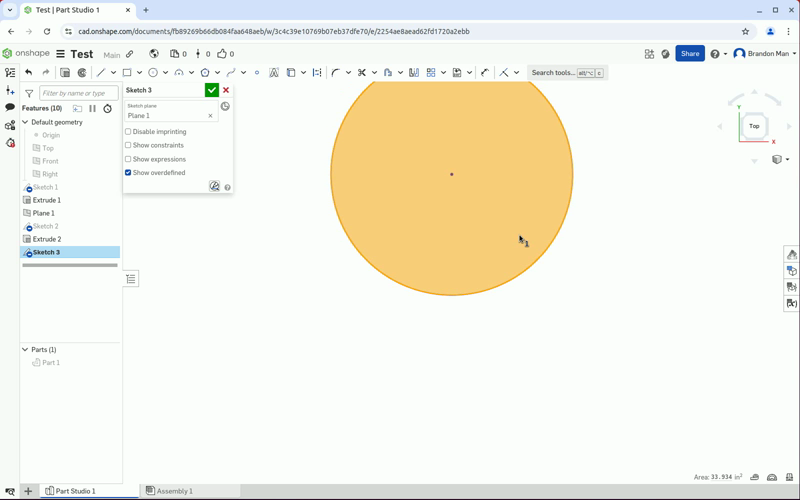
scroll(-6)
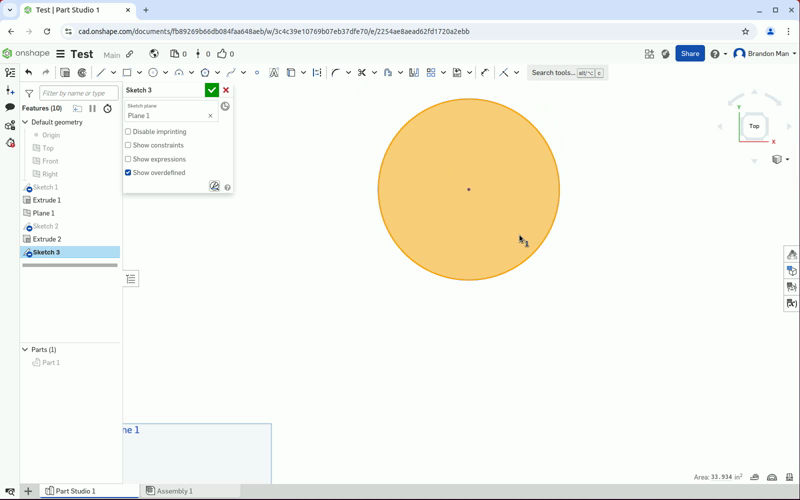
scroll(-6)
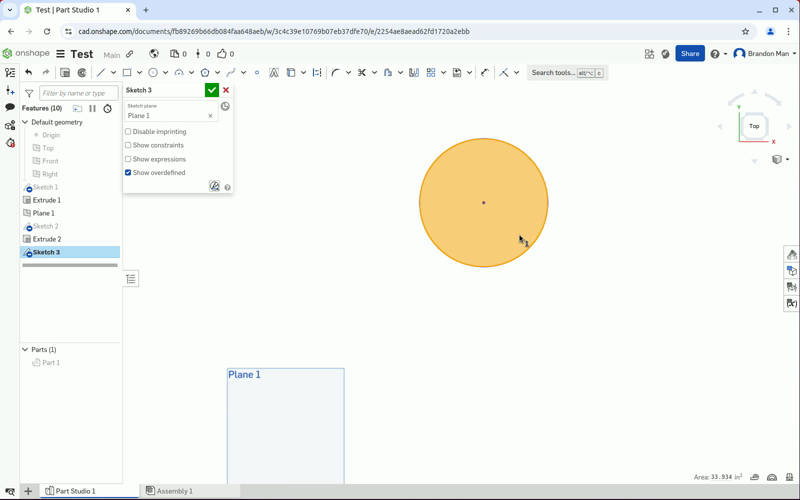
scroll(-6)
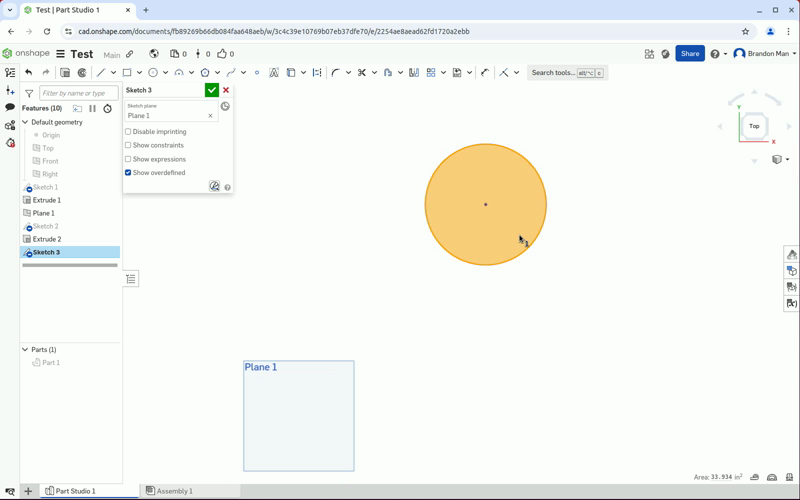
scroll(-6)
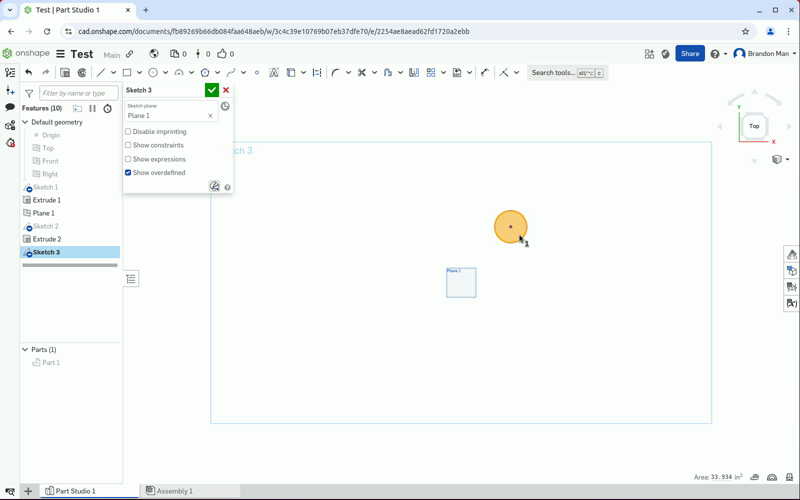
mouse_move(73, 352)
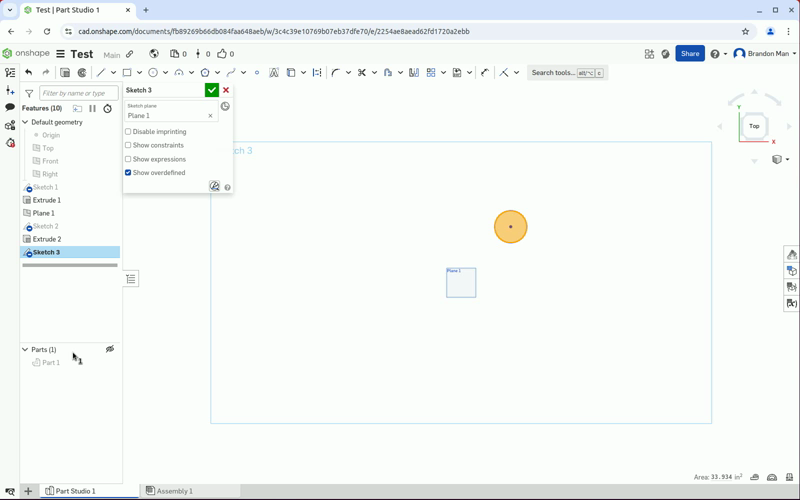
key(shift+y)
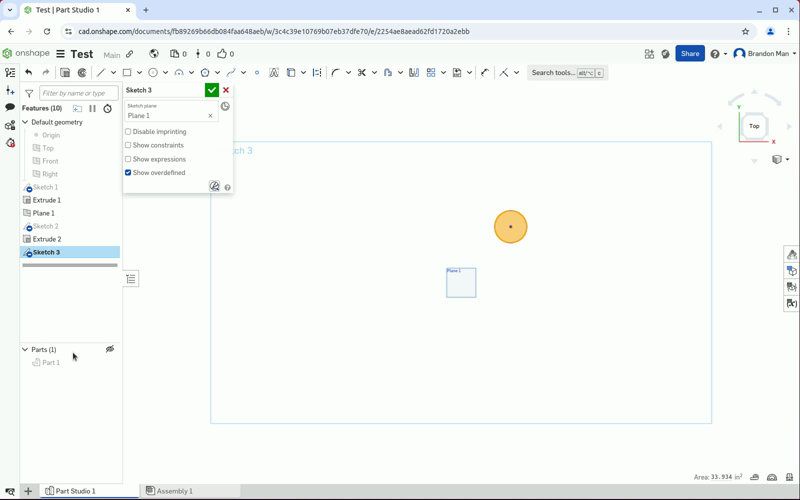
key(shift+e)
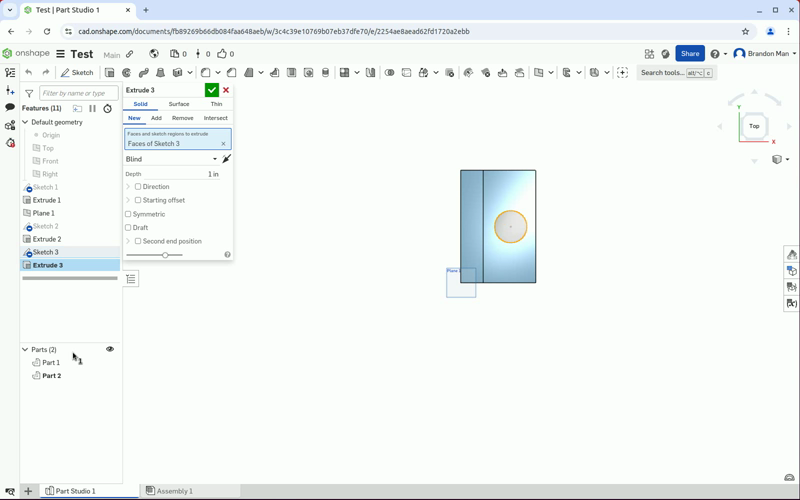
mouse_move(143, 106)
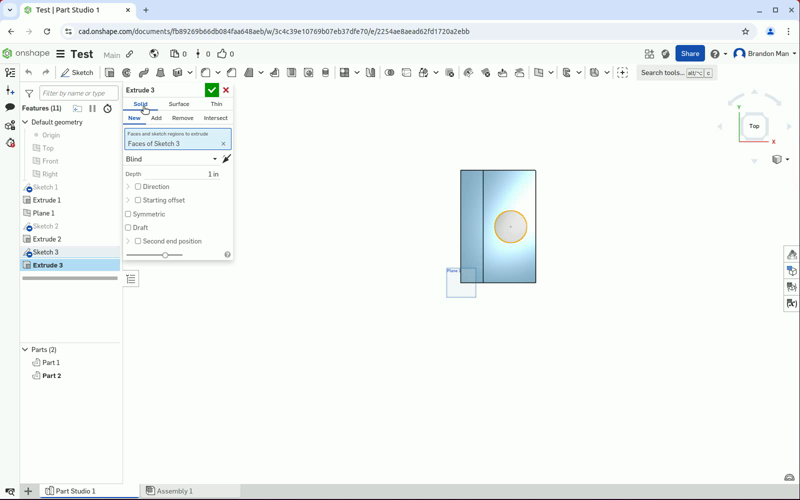
click(143, 106)
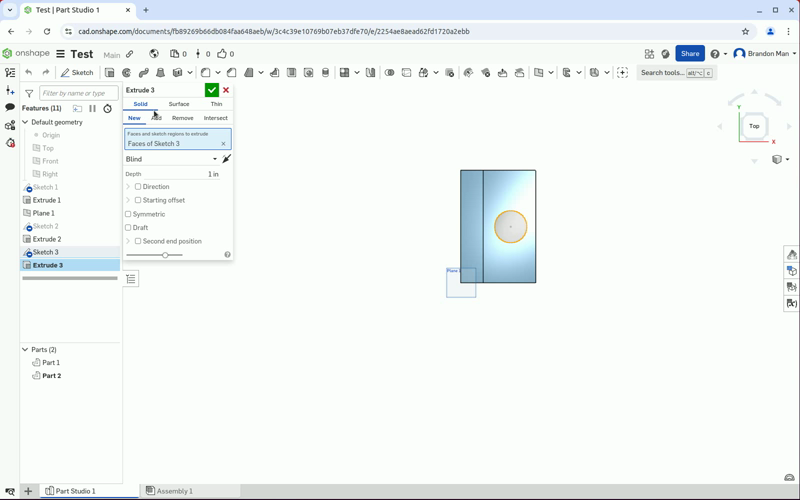
mouse_move(186, 120)
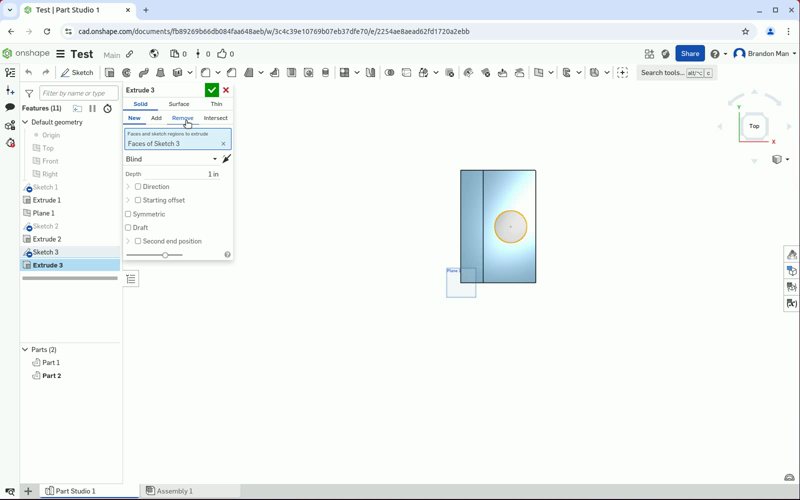
click(186, 120)
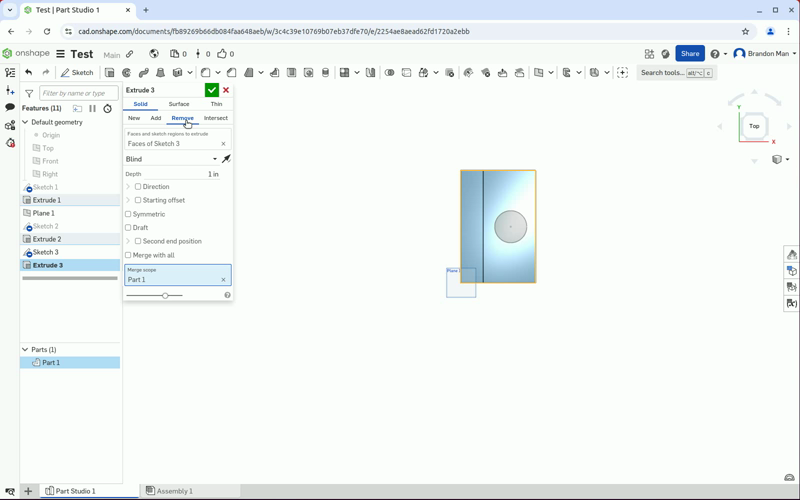
key(tab, 4)
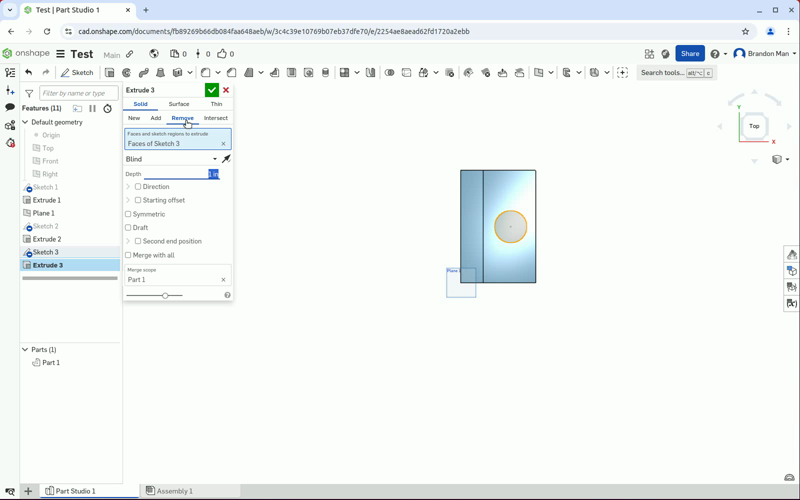
text(30.811)
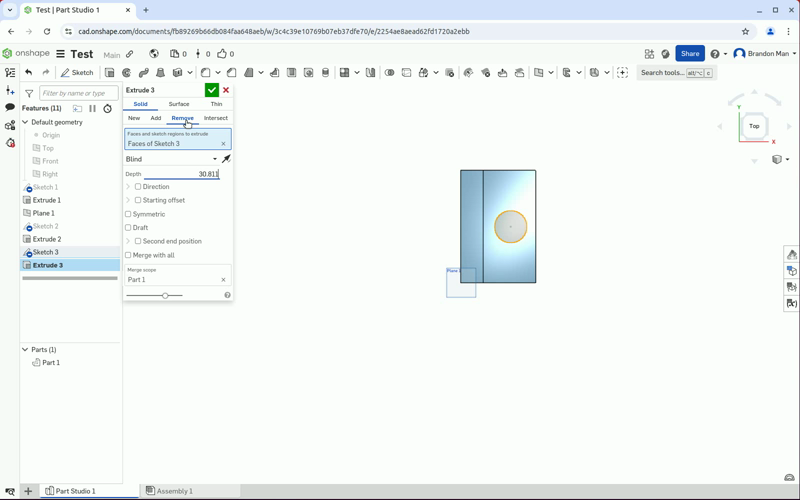
key(tab, 6)
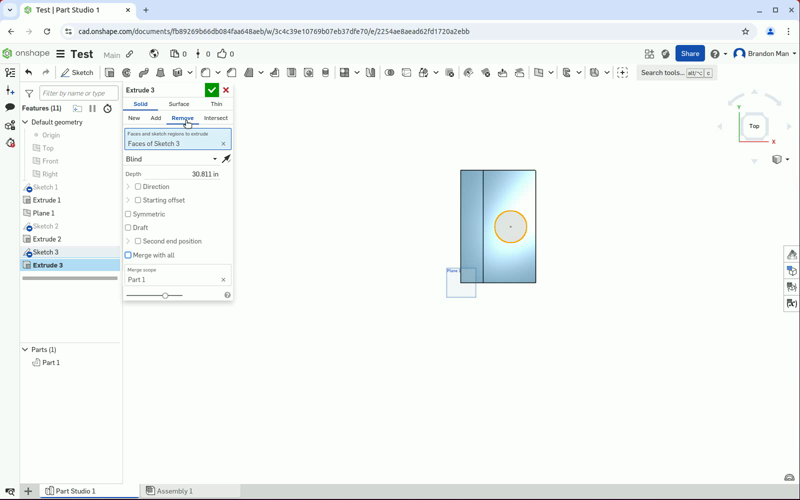
key(space)
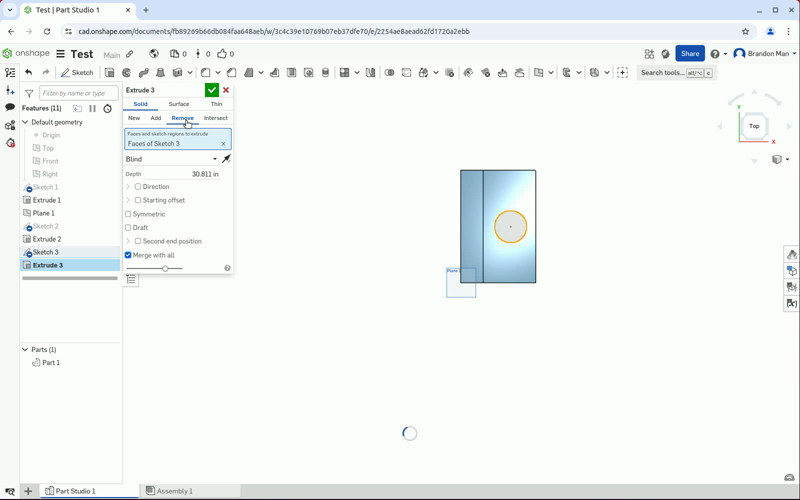
key(enter)
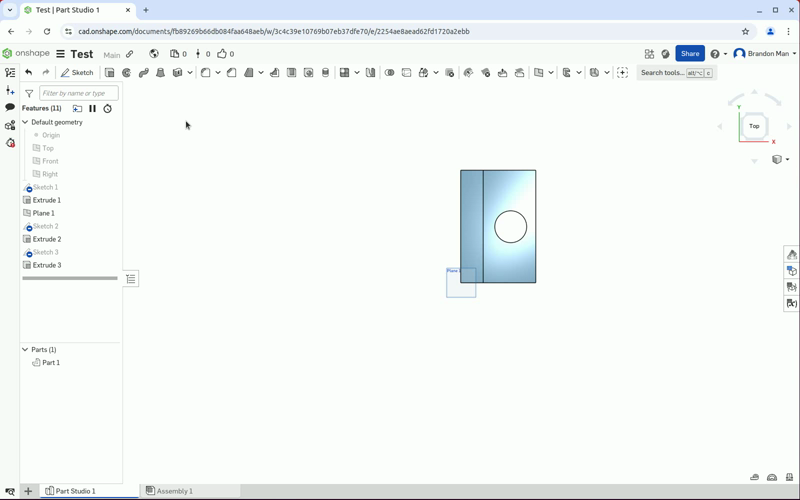
key(shift+h)
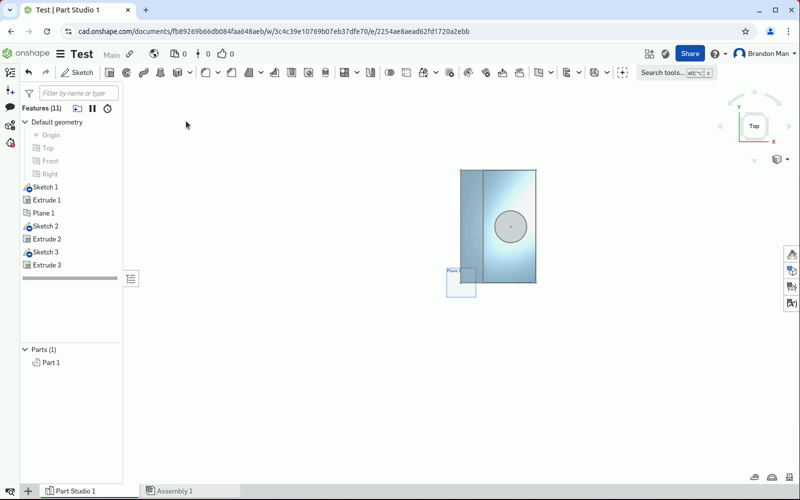
key(shift+h)
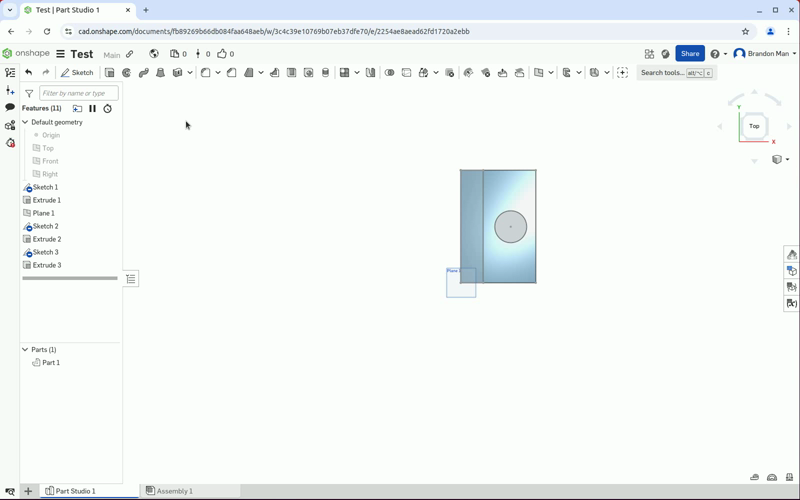
key(shift+7)
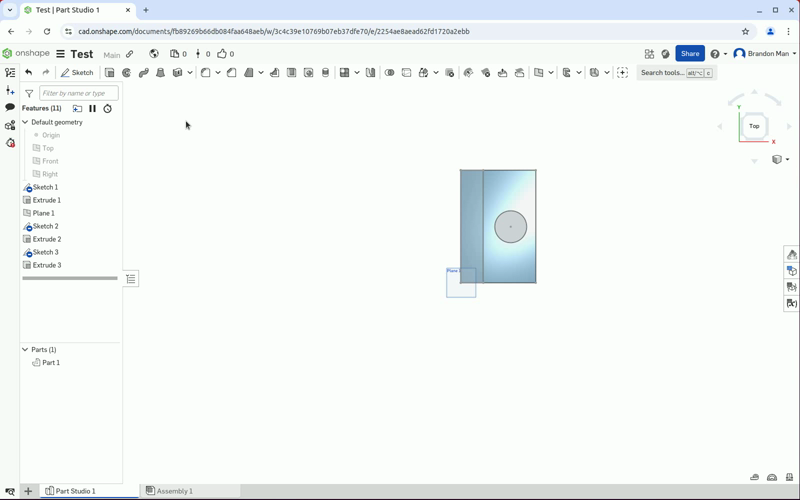
key(up, 3)
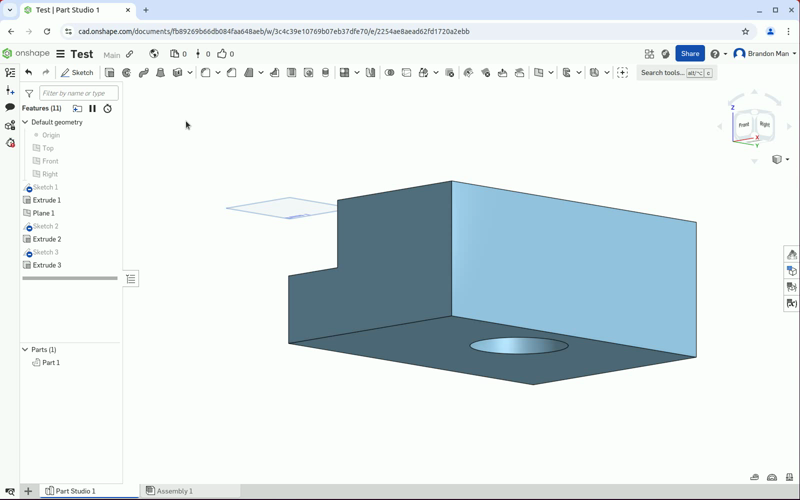
key(left, 3)
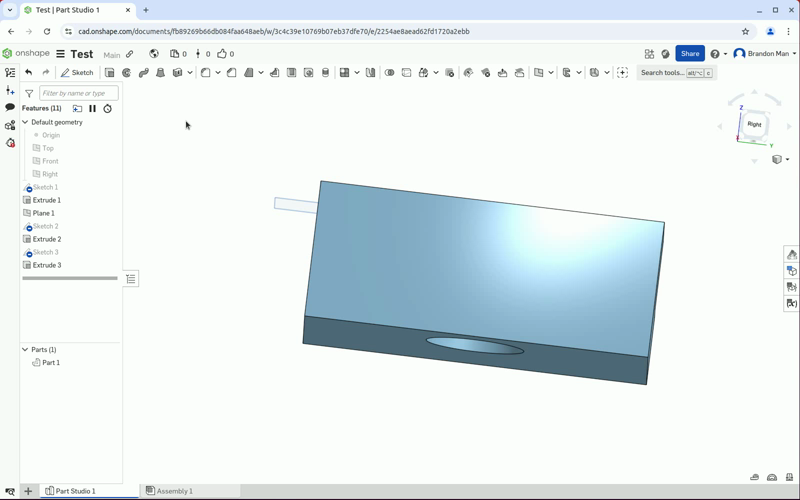
key(right, 3)
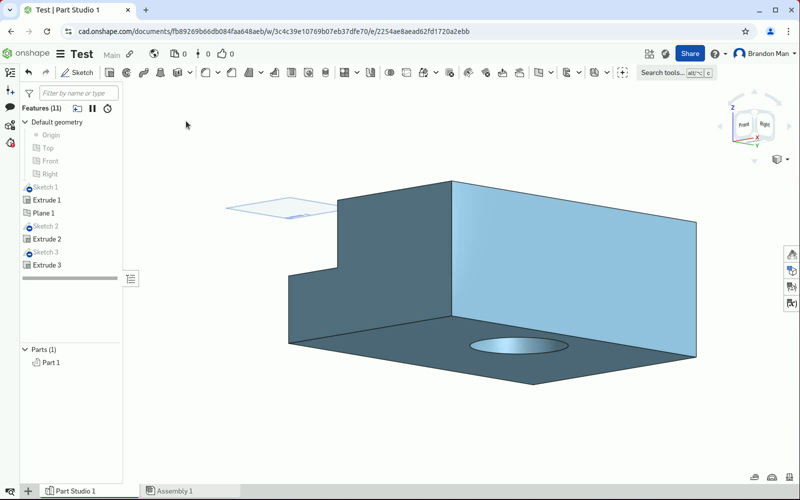
key(down, 3)
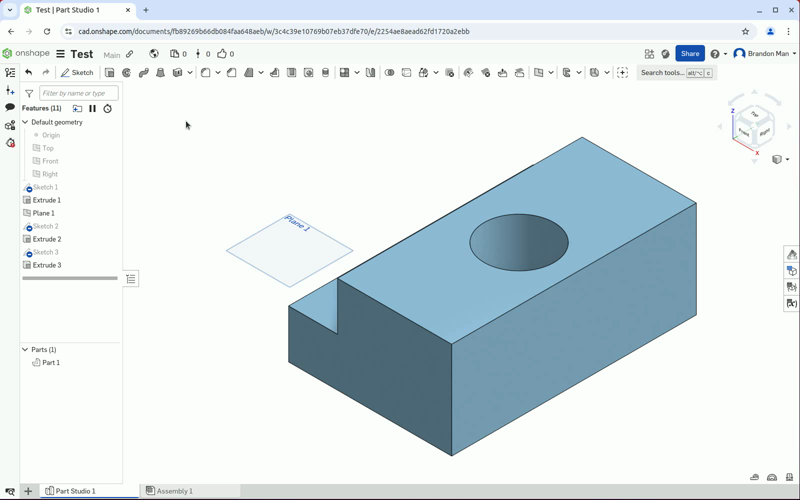
mouse_move(73, 189)
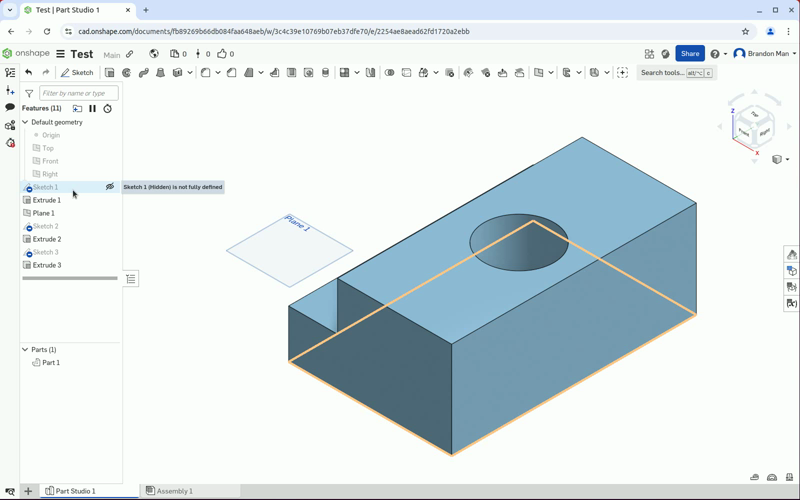
click(73, 189)